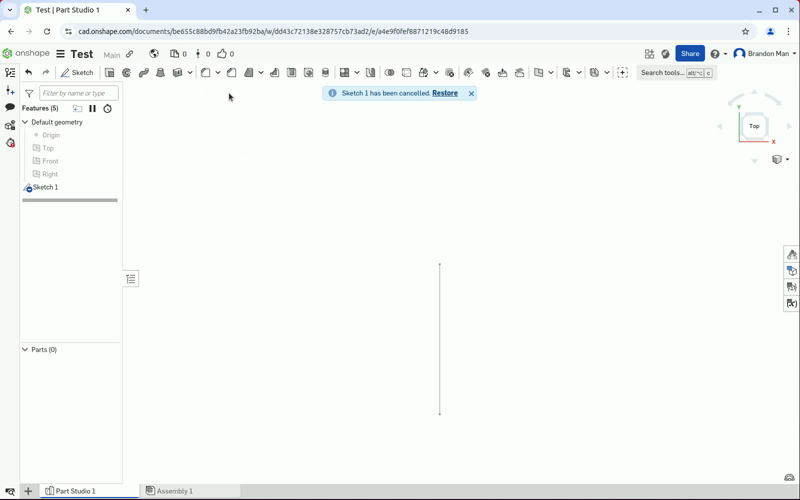
key(shift+h)
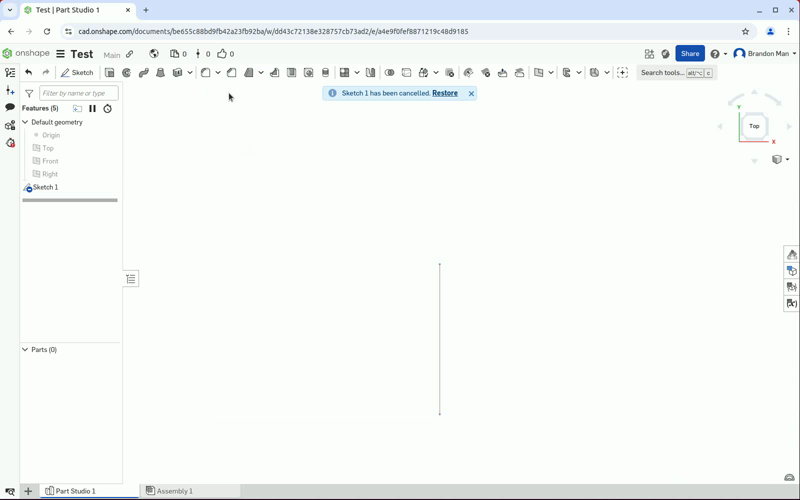
key(shift+s)
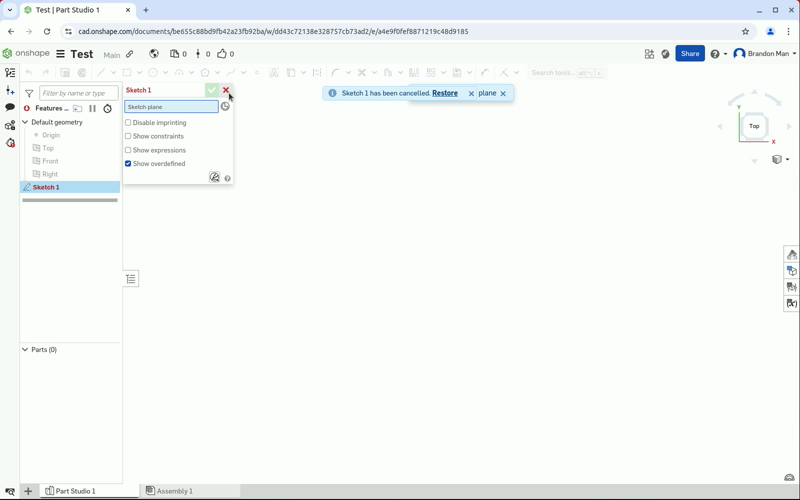
mouse_move(73, 150)
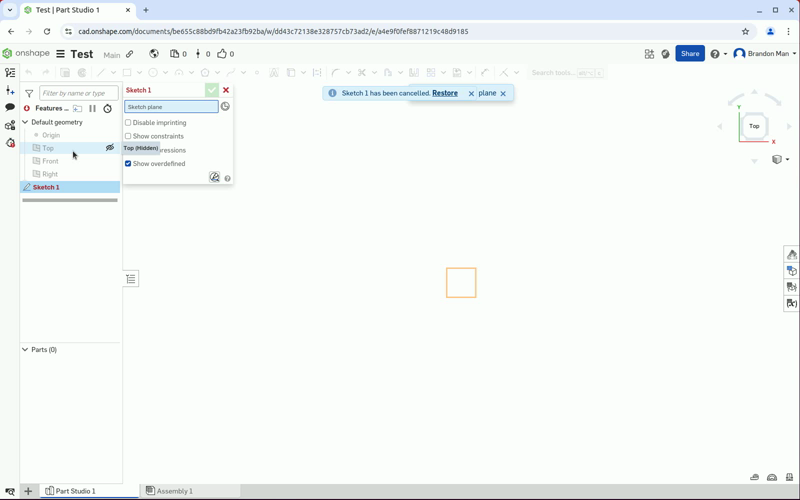
click(73, 150)
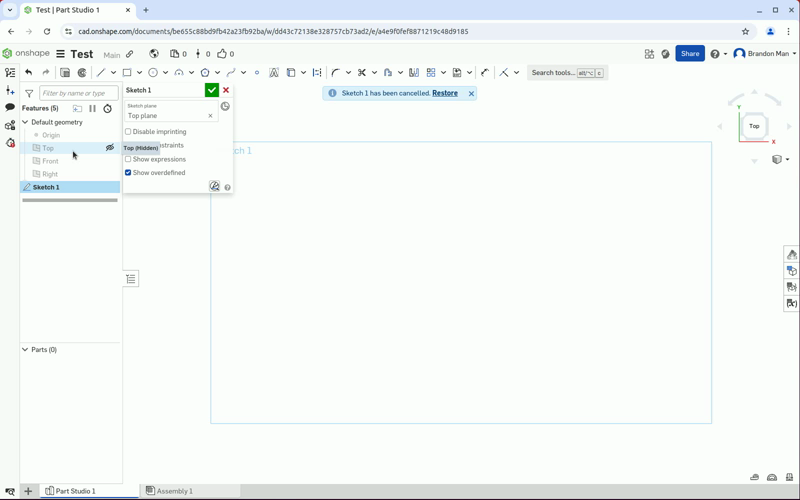
mouse_move(73, 352)
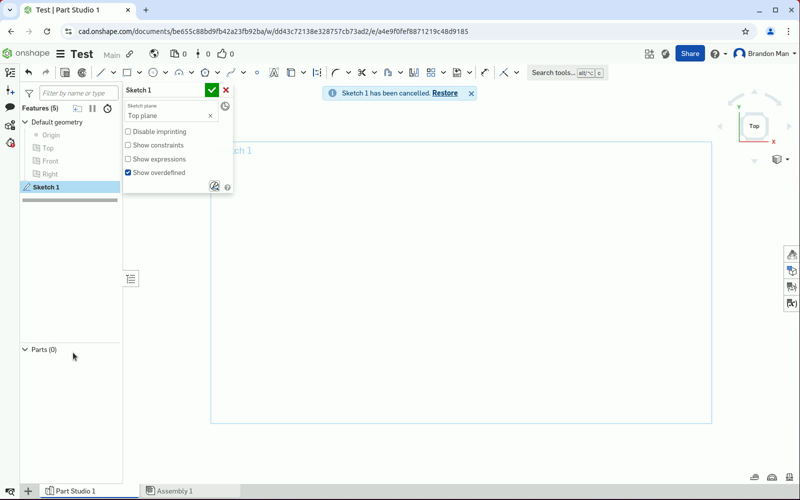
key(y)
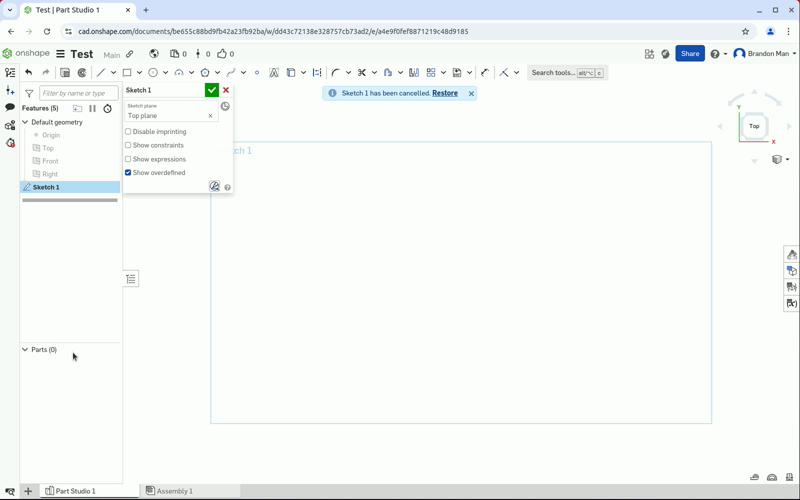
key(l)
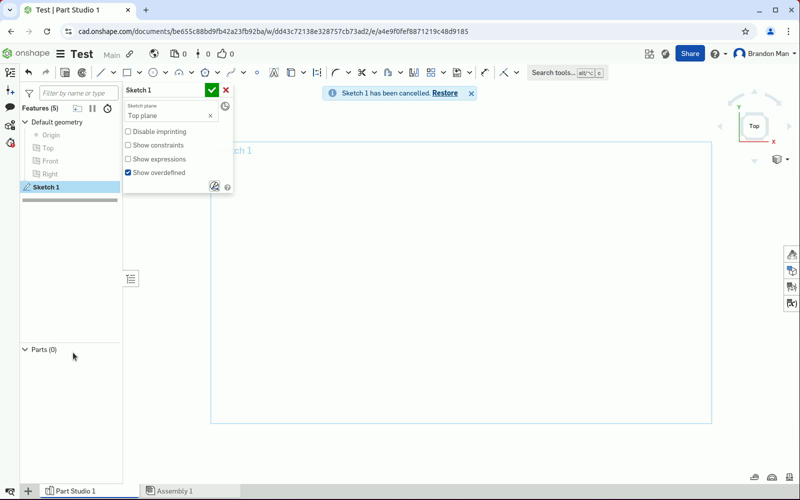
key_down(shift)
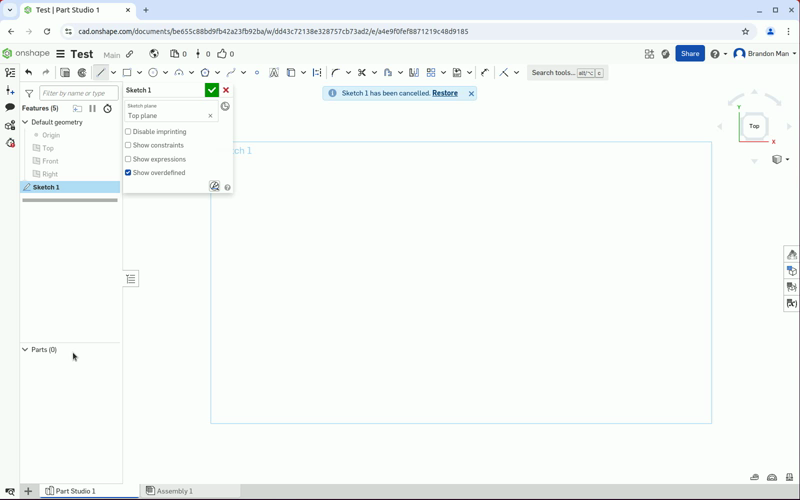
mouse_move(348, 266)
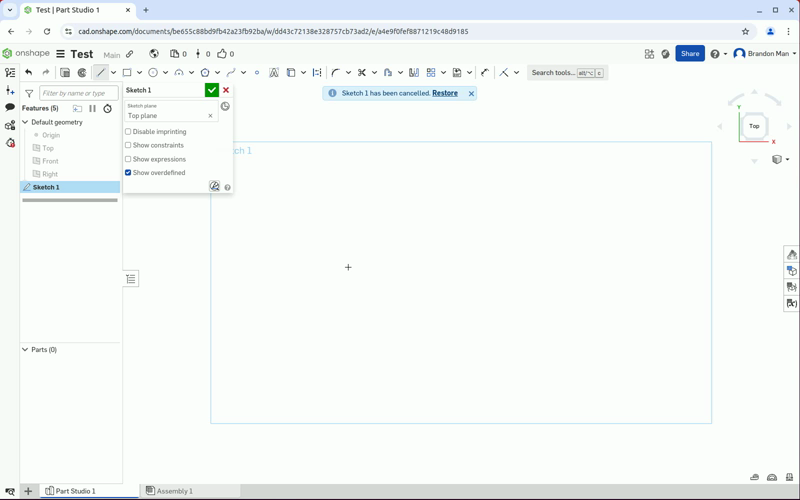
click(348, 266)
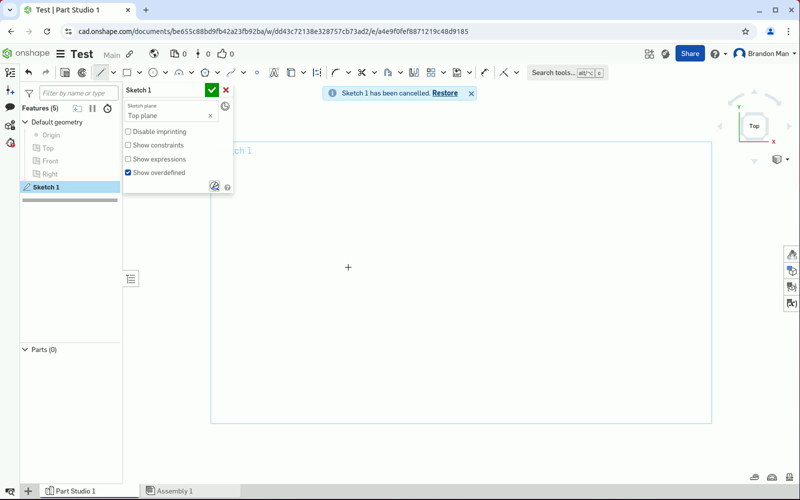
key_up(shift)
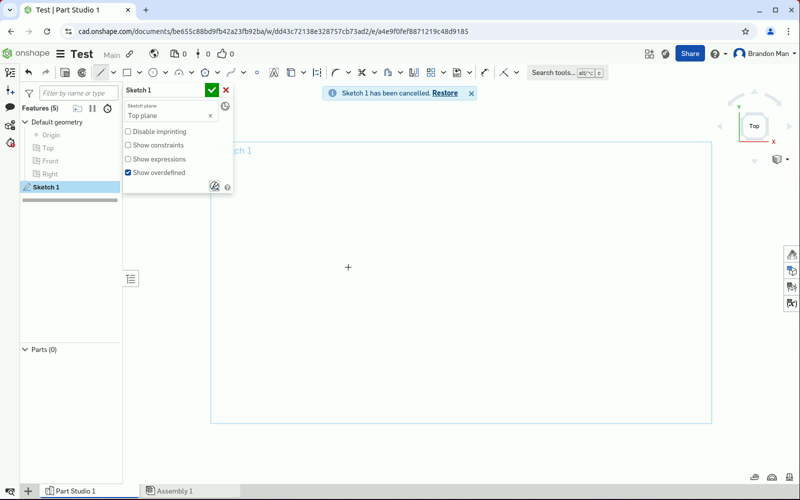
key_down(shift)
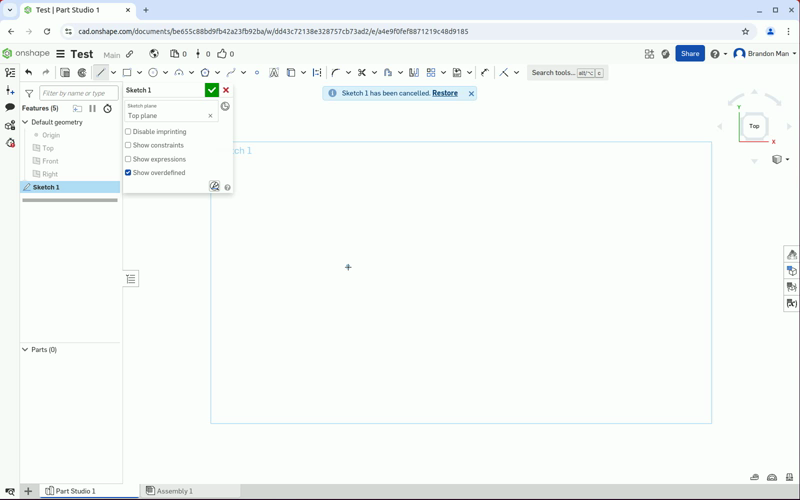
mouse_move(378, 266)
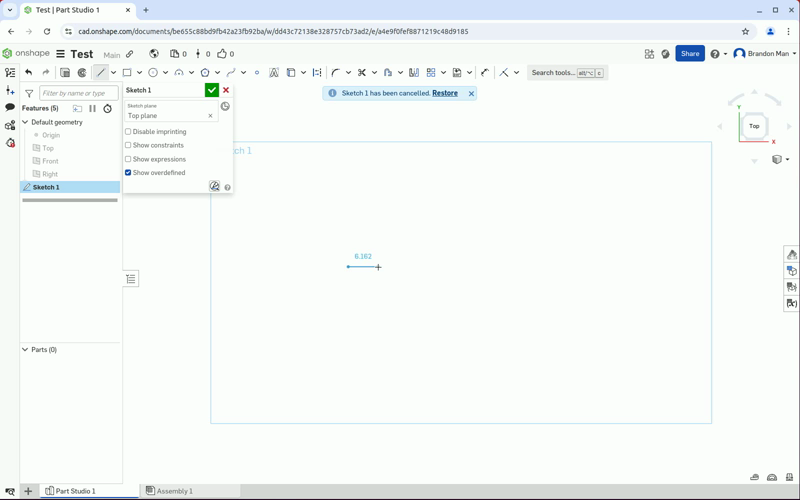
mouse_move(402, 266)
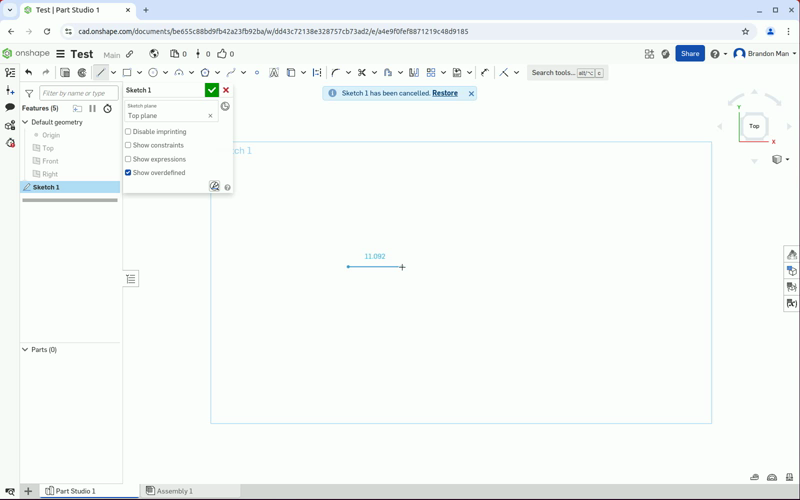
click(402, 266)
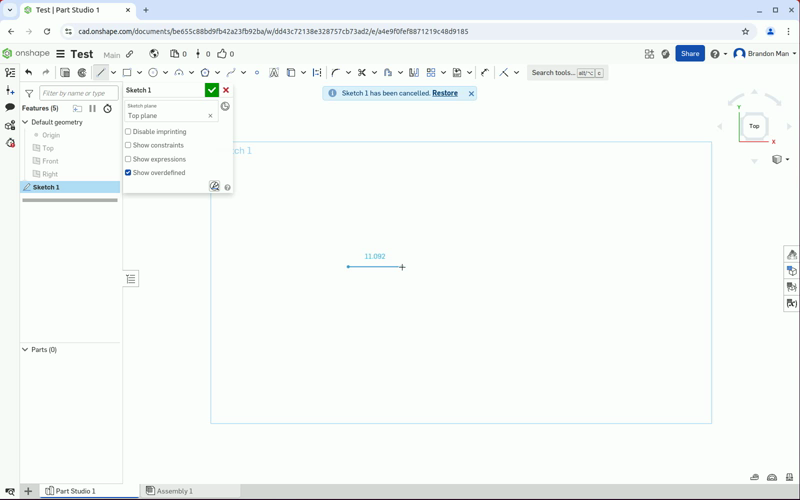
key_up(shift)
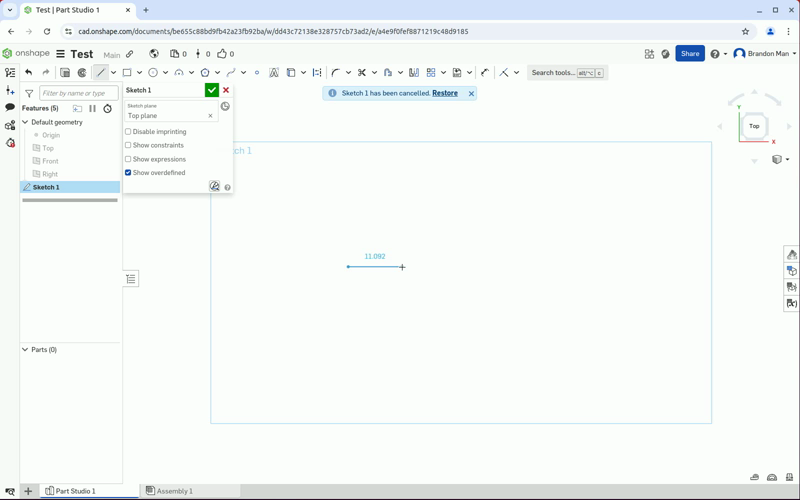
key_down(shift)
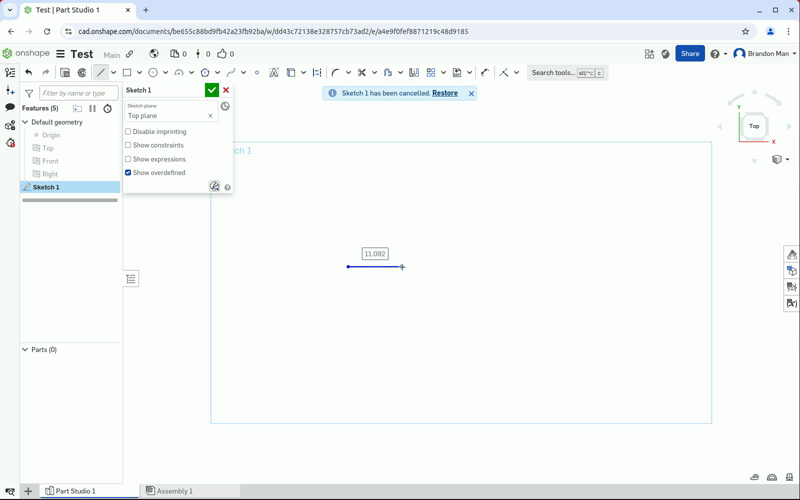
mouse_move(432, 266)
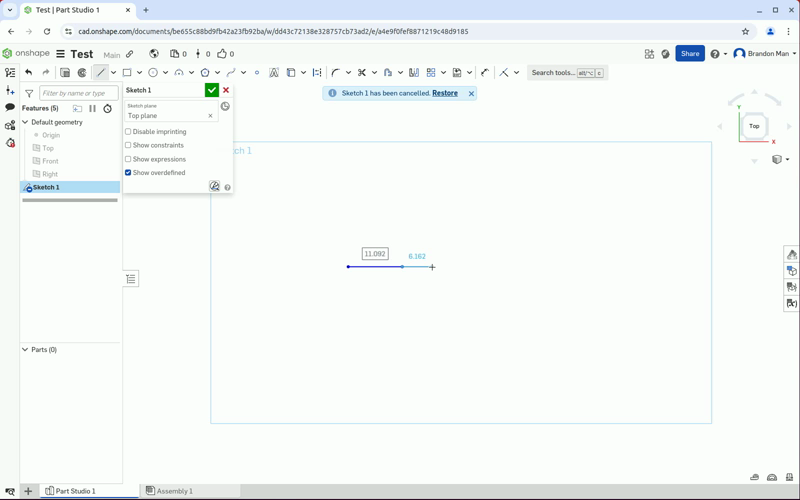
mouse_move(402, 320)
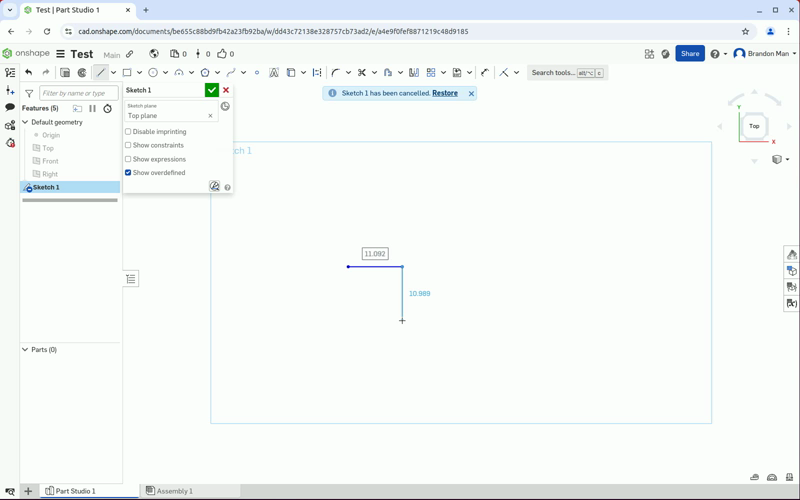
click(402, 320)
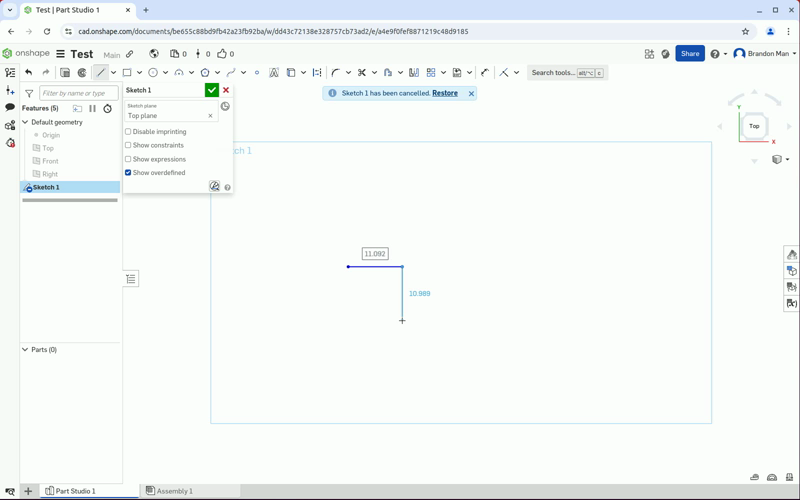
key_up(shift)
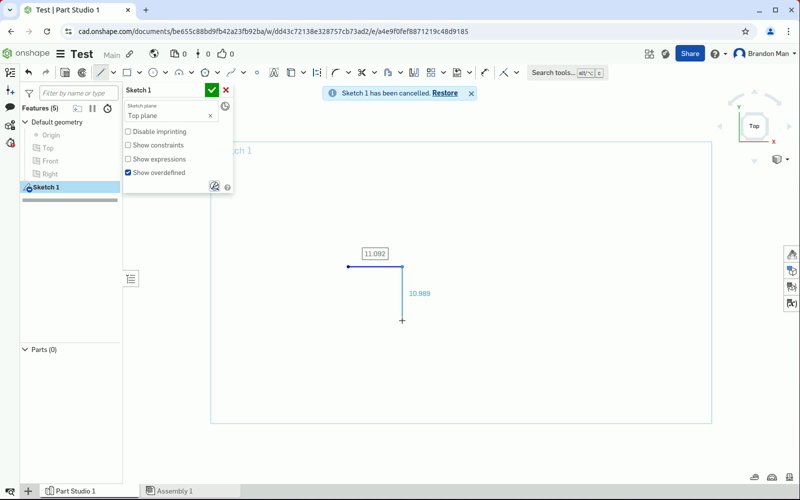
key_down(shift)
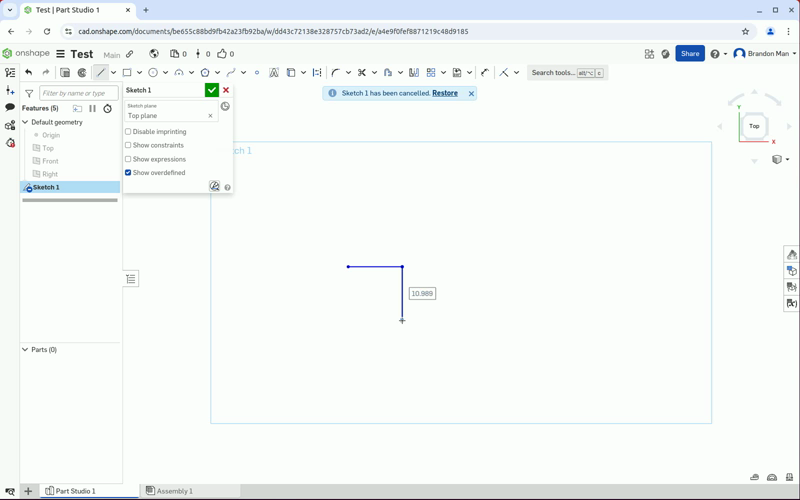
mouse_move(432, 320)
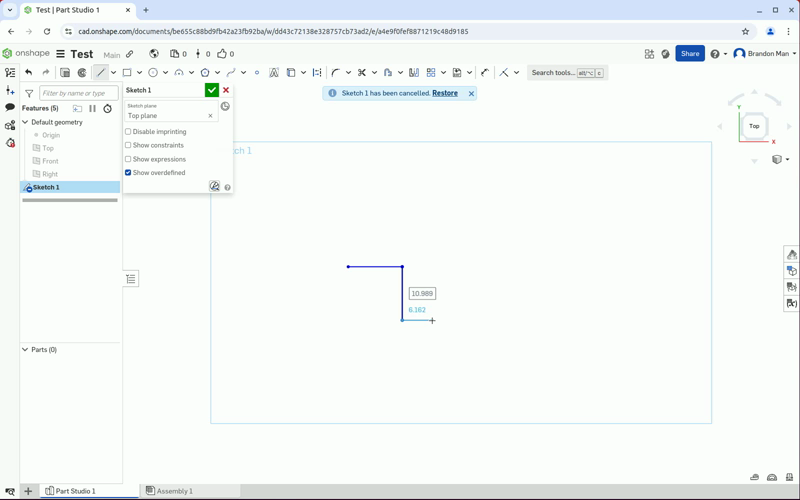
mouse_move(455, 320)
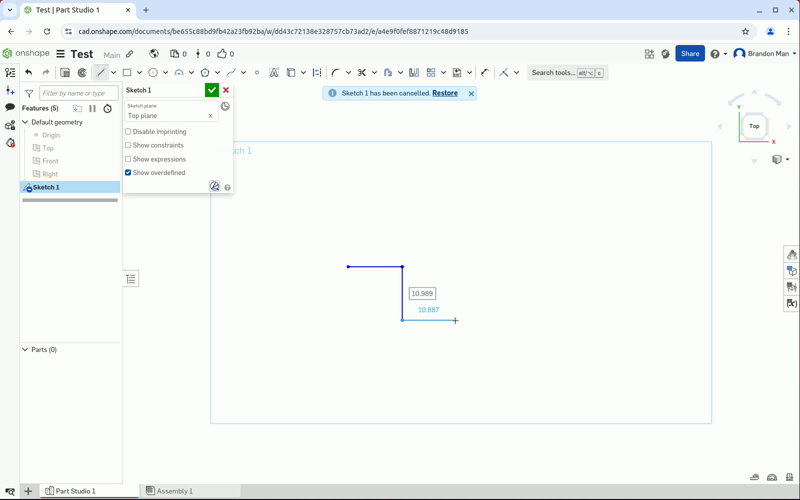
click(455, 320)
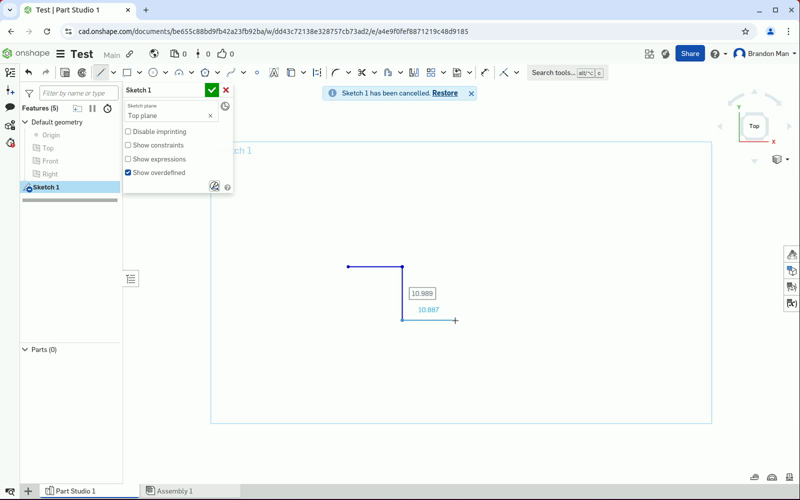
key_up(shift)
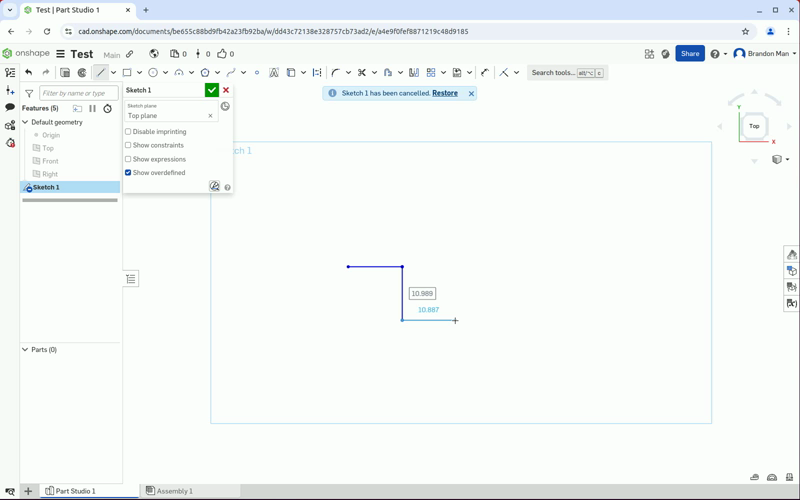
key_down(shift)
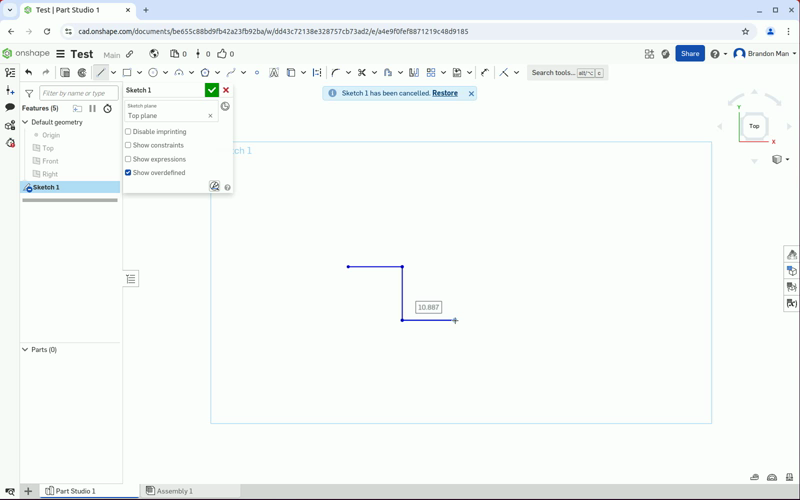
mouse_move(485, 320)
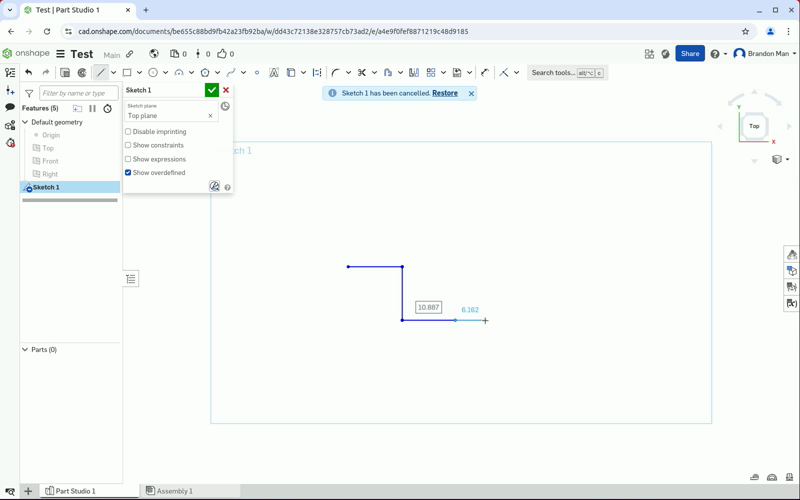
mouse_move(455, 266)
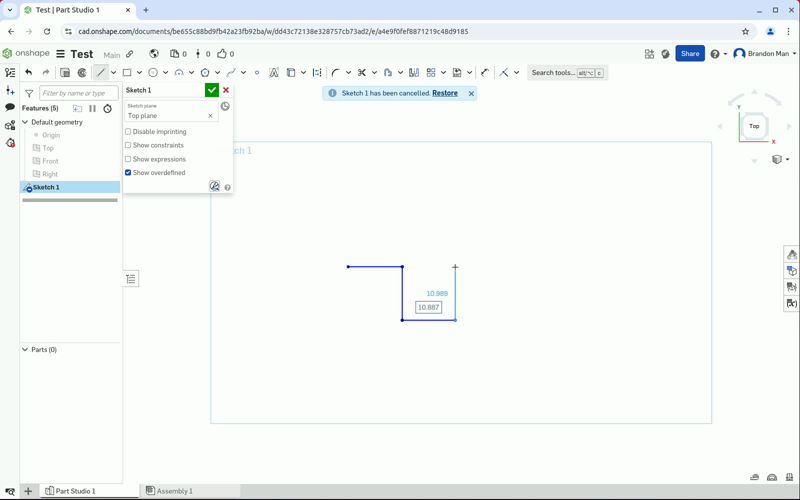
click(455, 266)
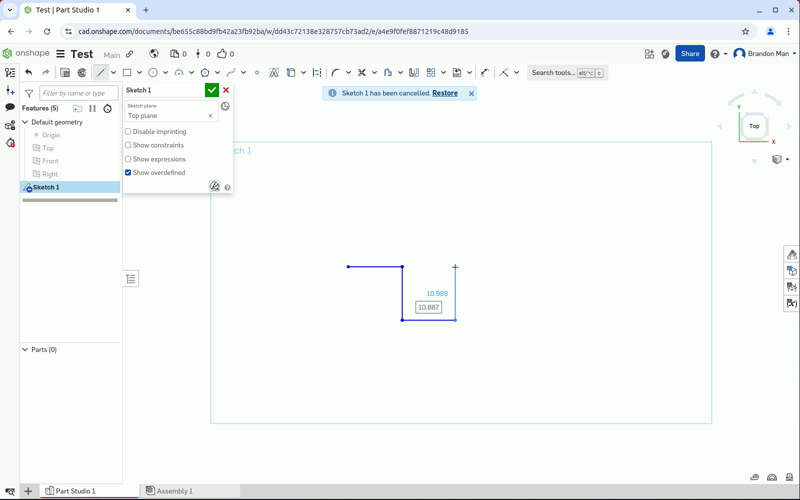
key_up(shift)
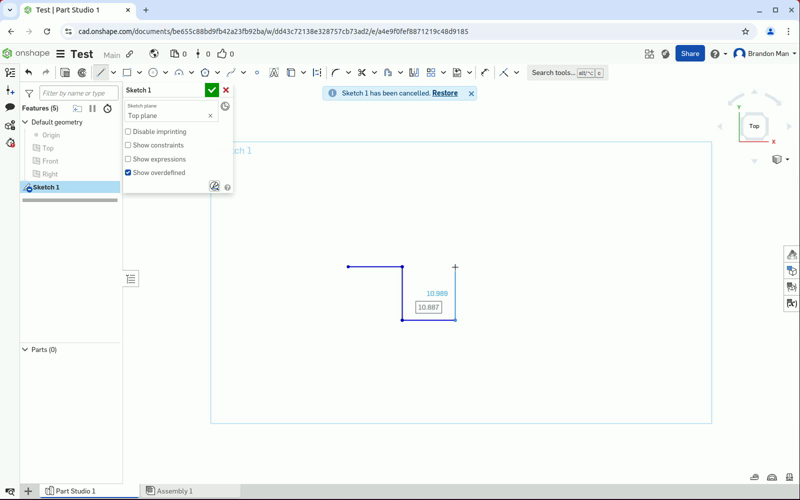
key_down(shift)
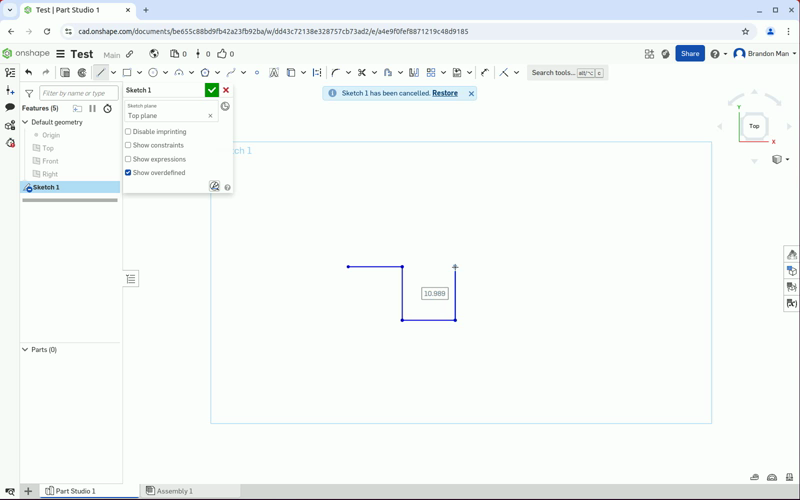
mouse_move(485, 266)
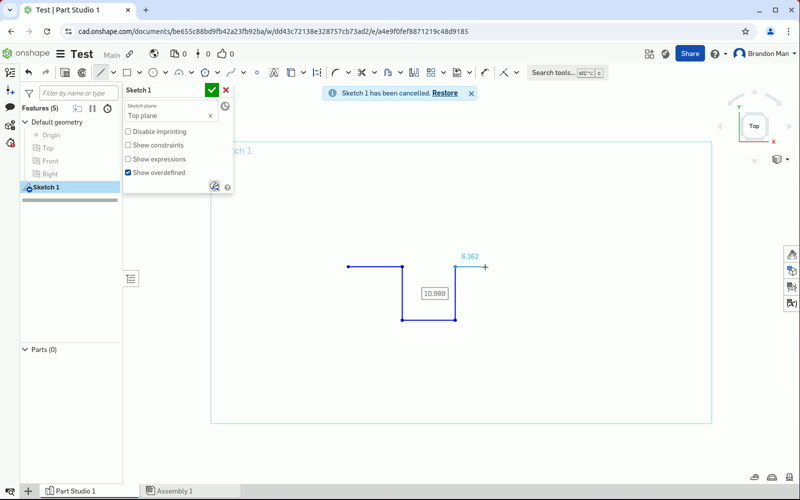
mouse_move(455, 212)
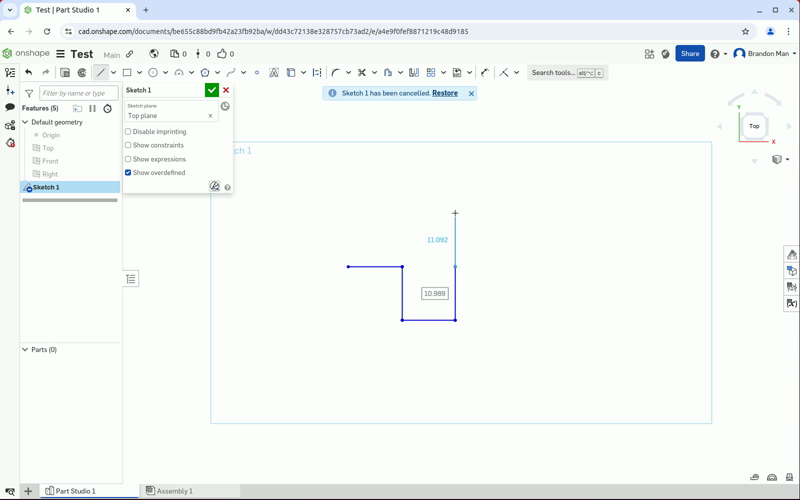
click(455, 212)
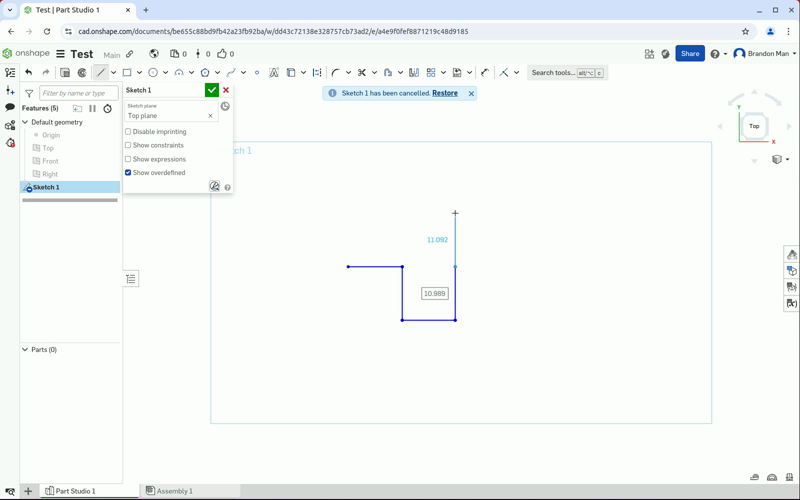
key_up(shift)
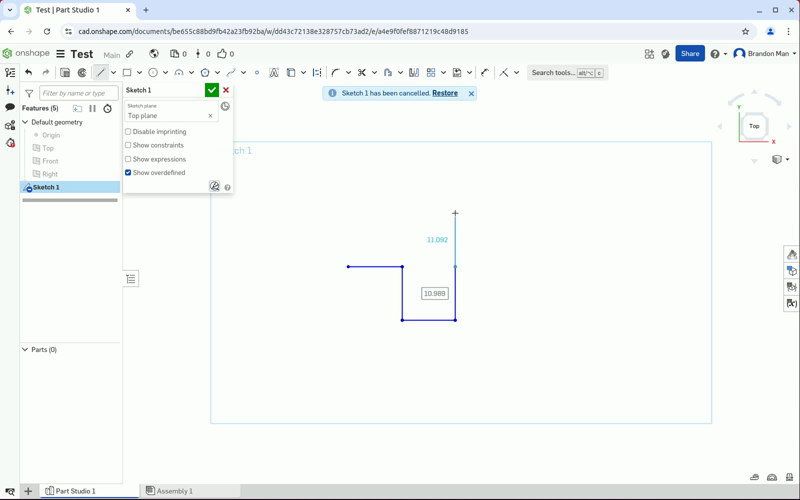
key_down(shift)
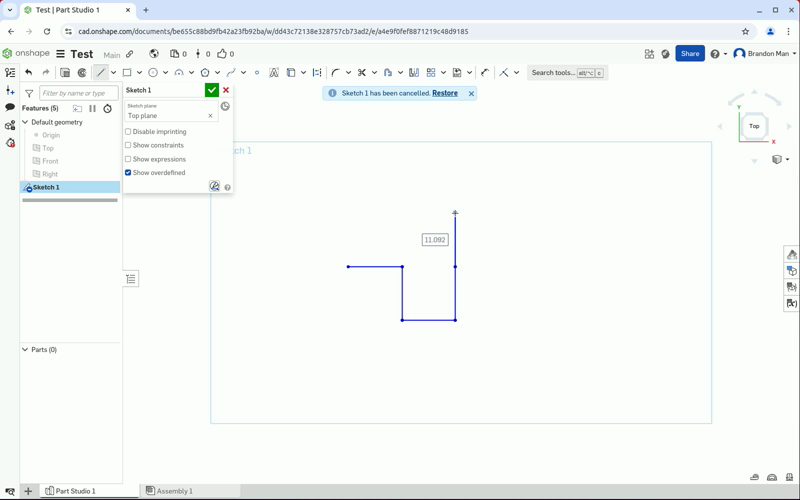
mouse_move(348, 212)
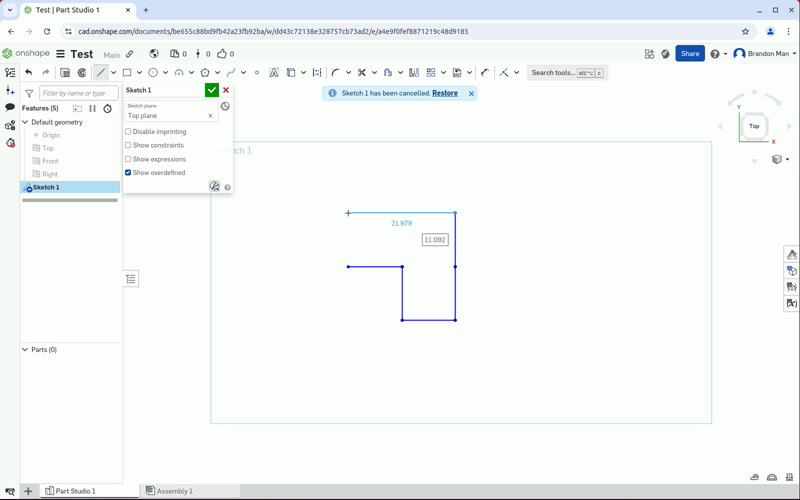
click(348, 212)
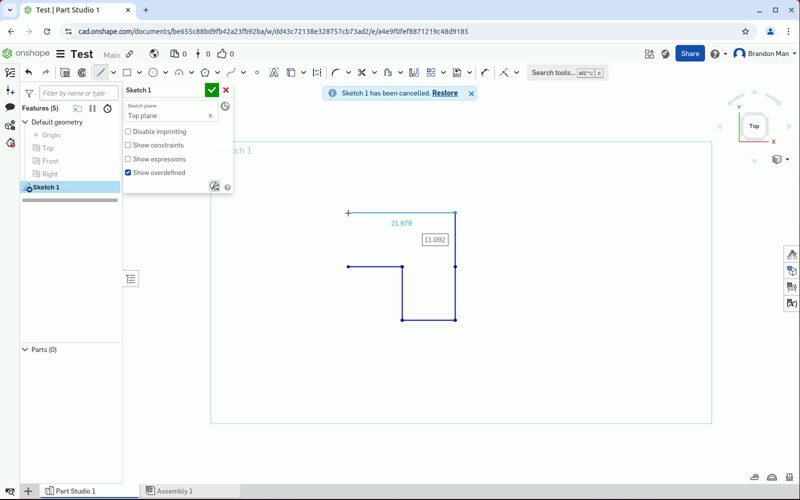
key_up(shift)
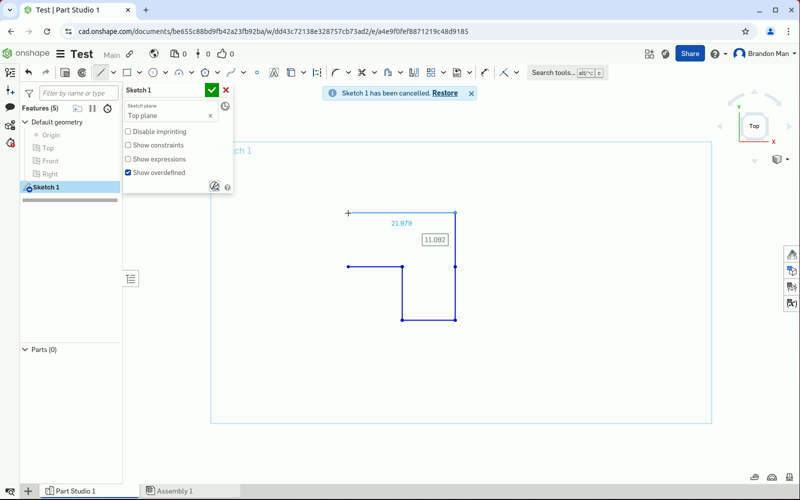
mouse_move(378, 212)
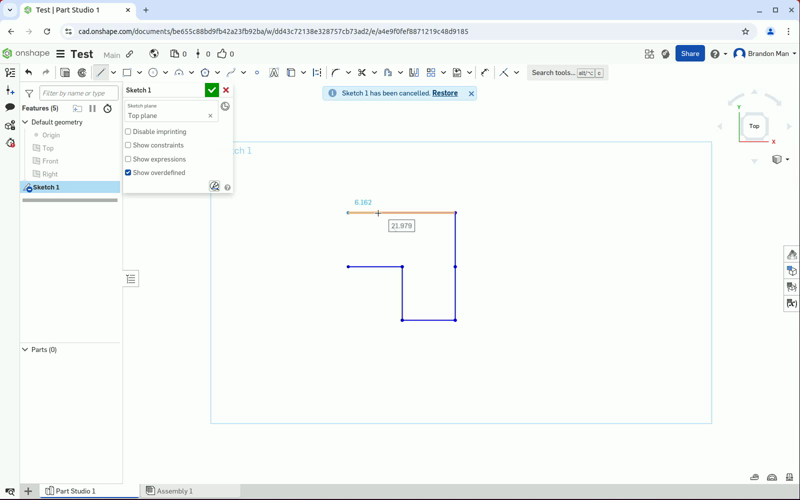
key_down(shift)
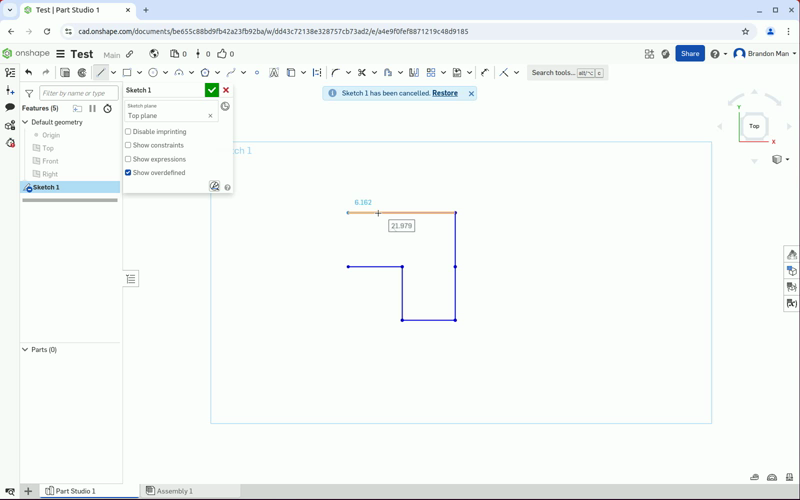
mouse_move(348, 266)
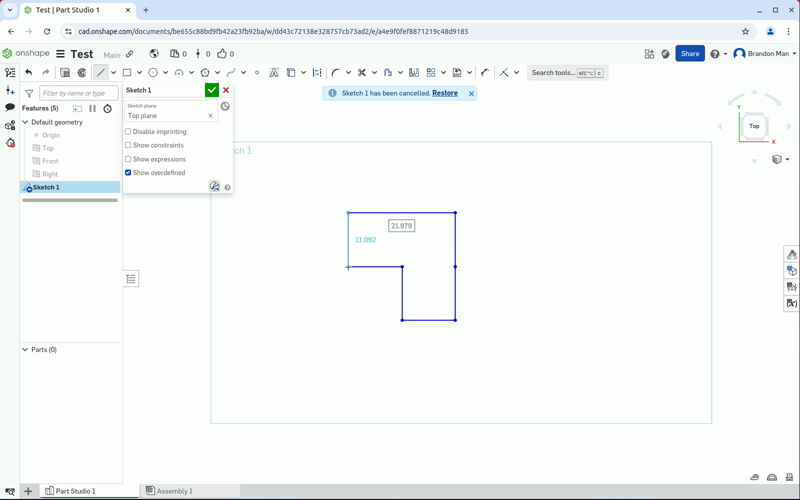
key_up(shift)
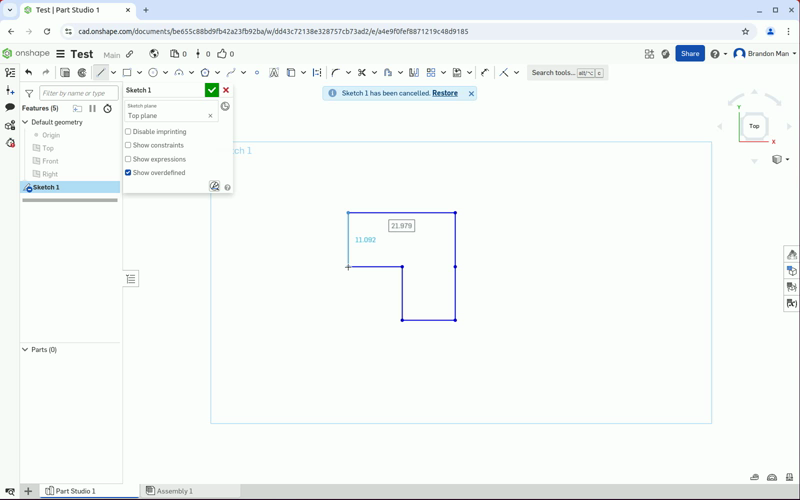
click(348, 266)
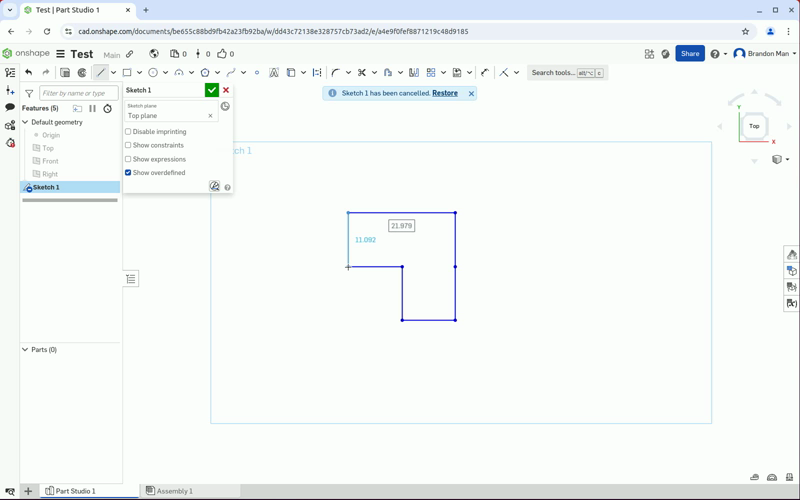
key(esc)
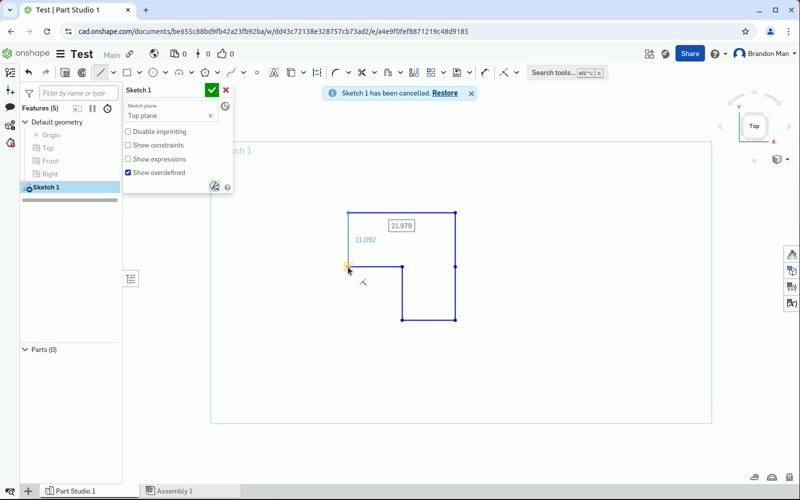
mouse_move(415, 297)
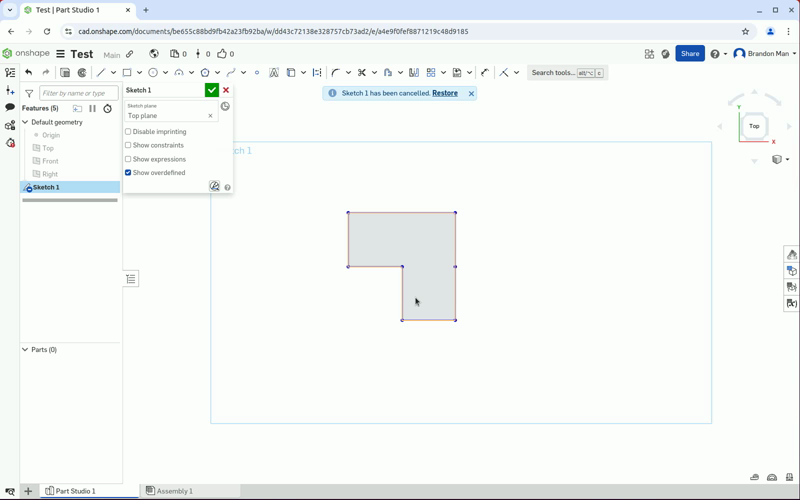
click(415, 297)
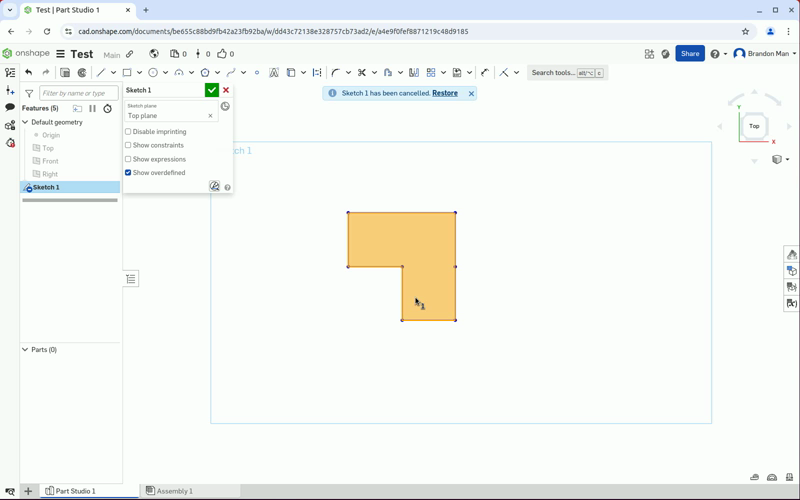
mouse_move(73, 352)
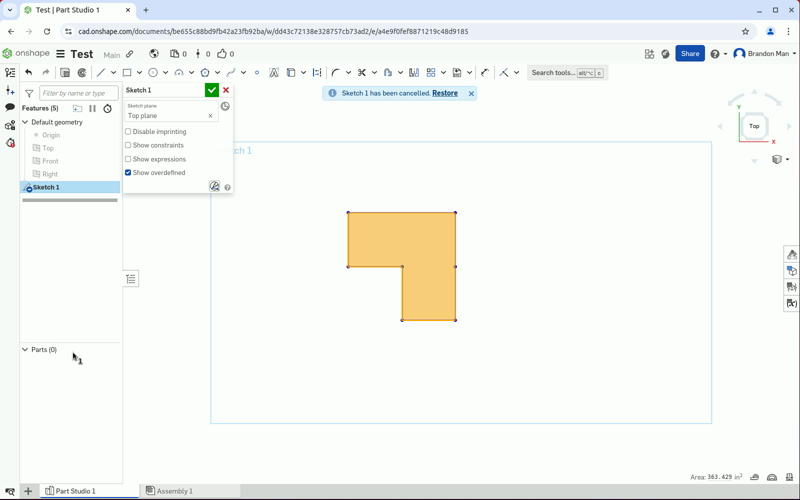
key(shift+y)
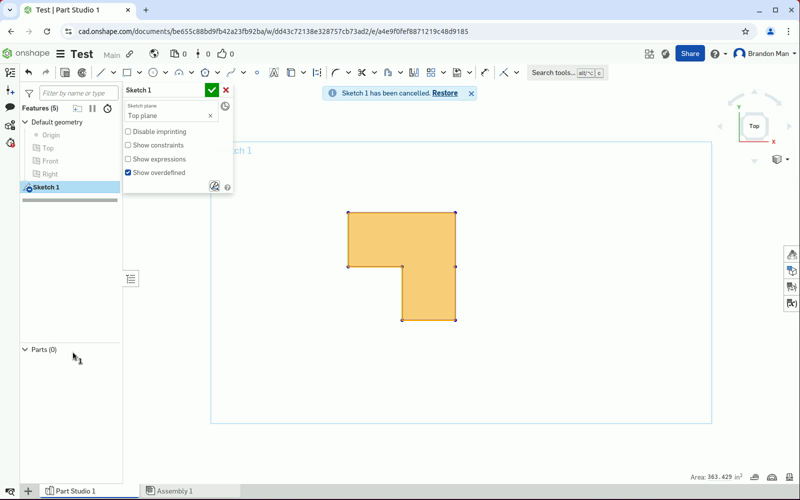
key(shift+e)
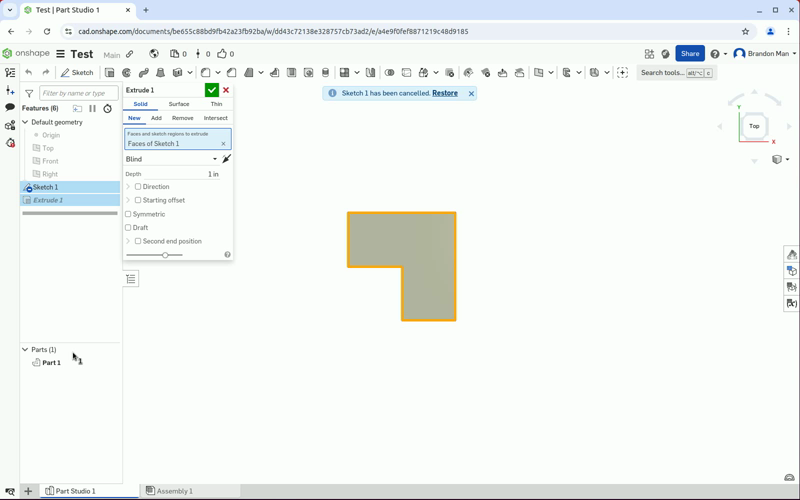
mouse_move(143, 106)
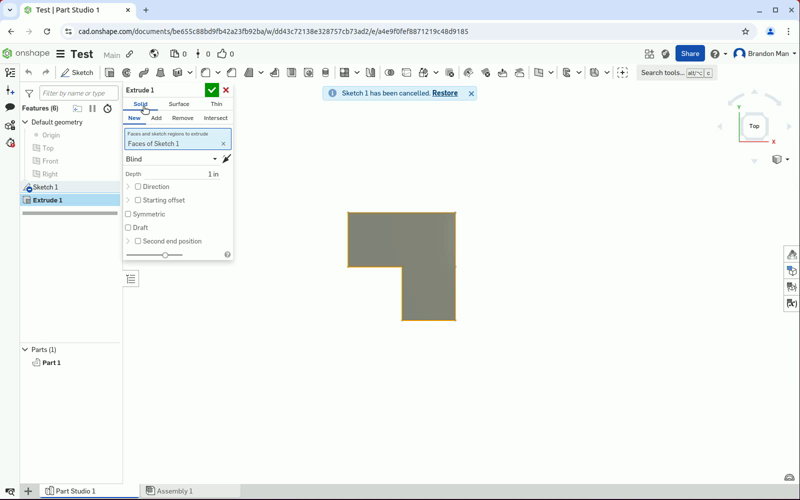
click(143, 106)
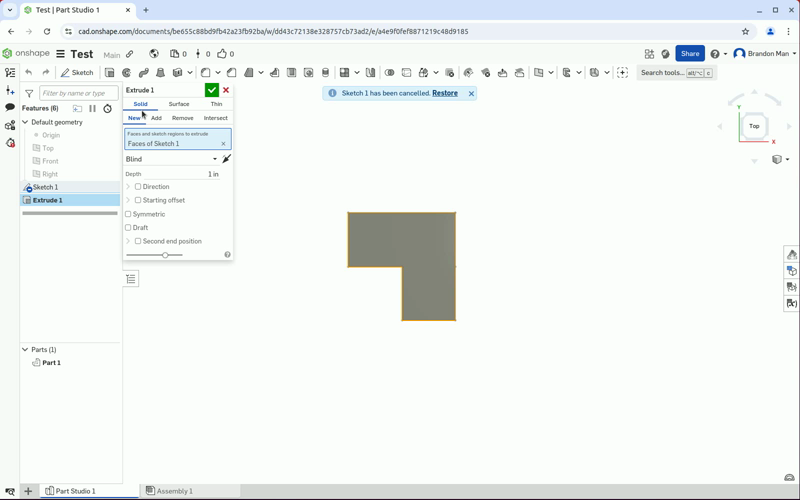
mouse_move(137, 120)
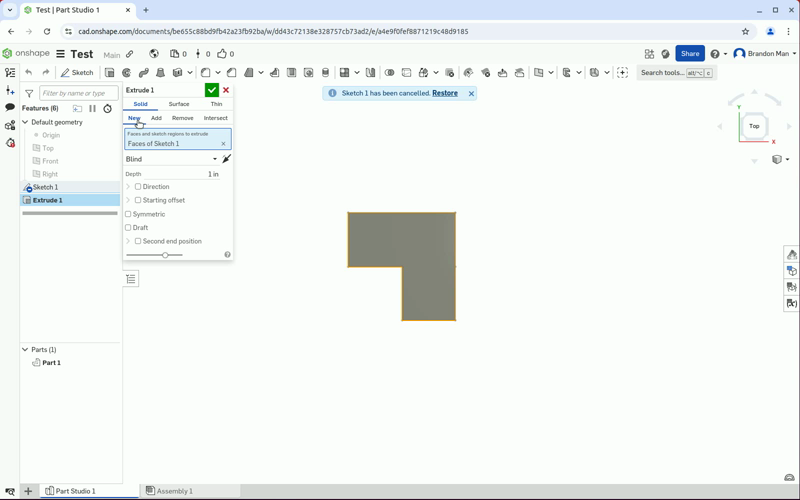
click(137, 120)
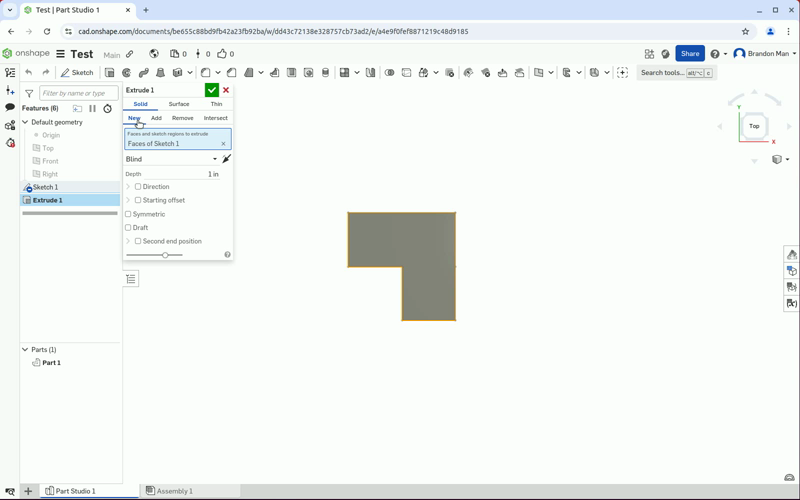
key(tab, 4)
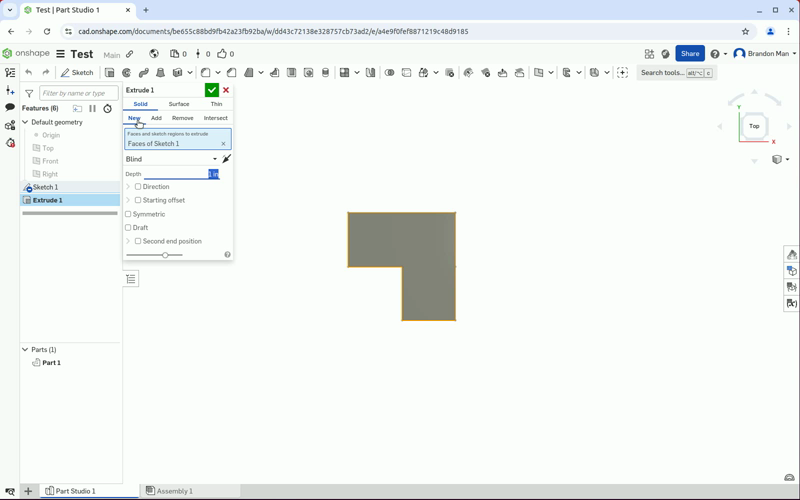
text(11.073)
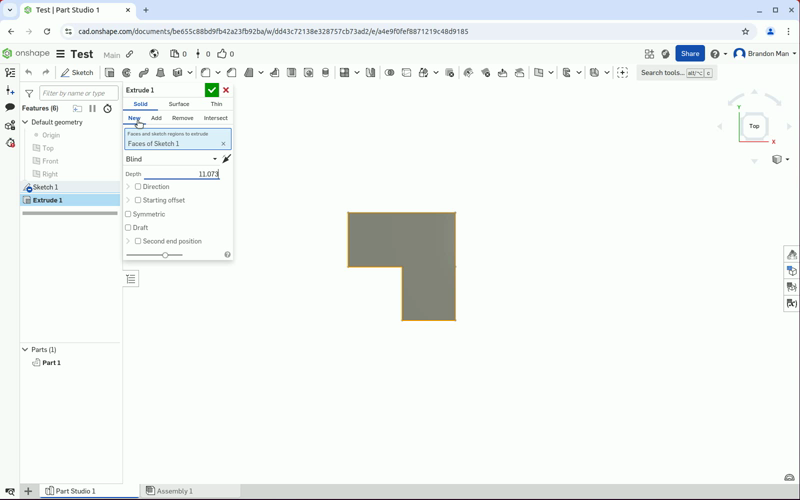
key(enter)
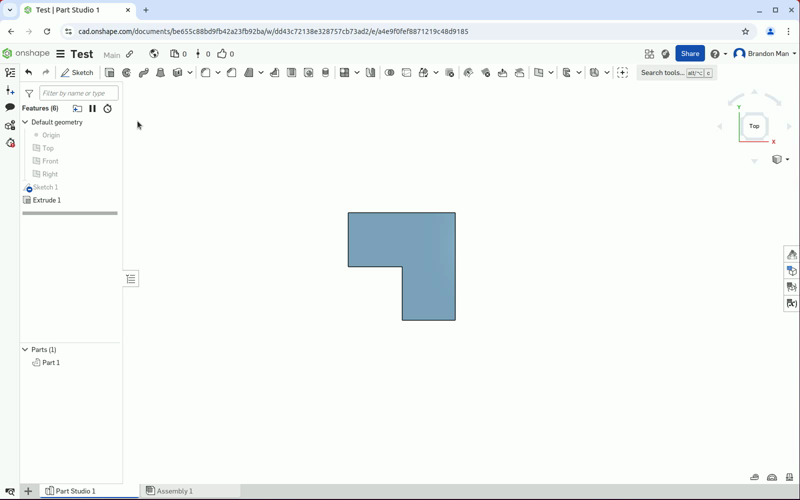
key(shift+h)
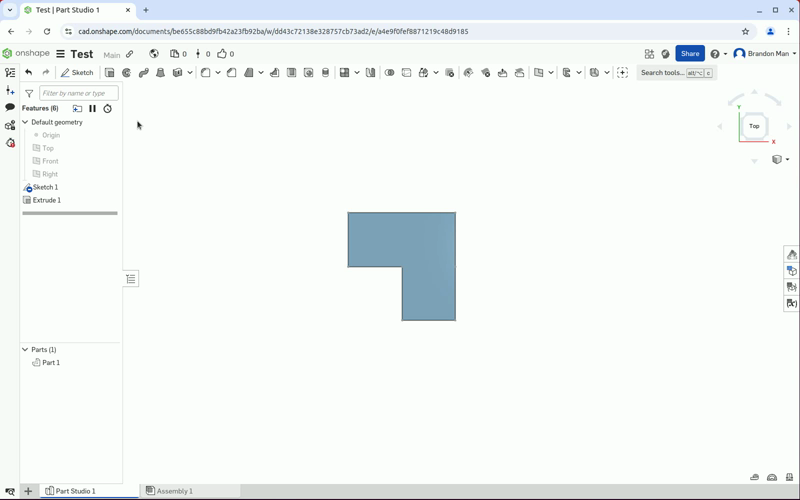
key(shift+h)
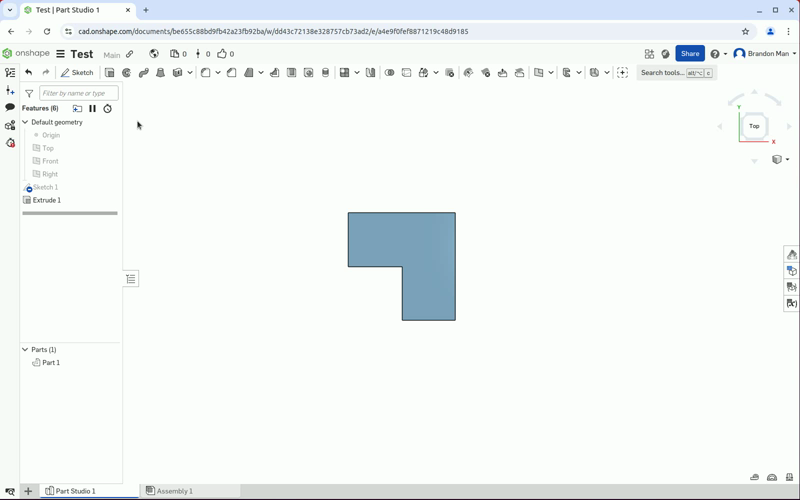
mouse_move(73, 189)
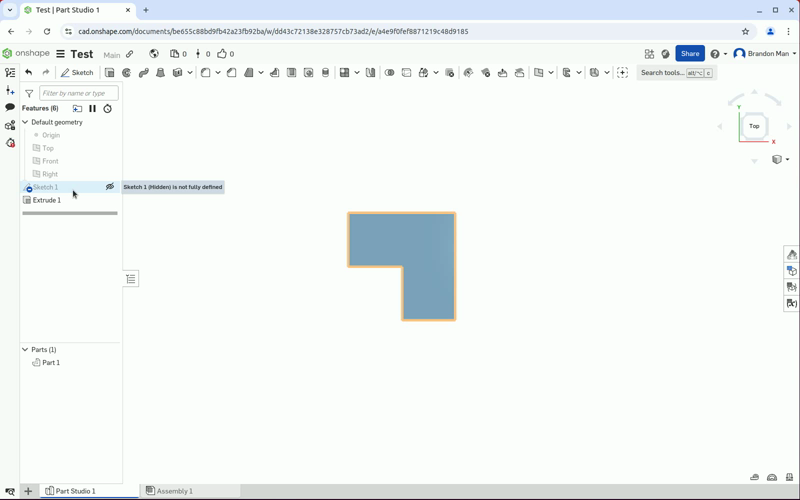
click(73, 189)
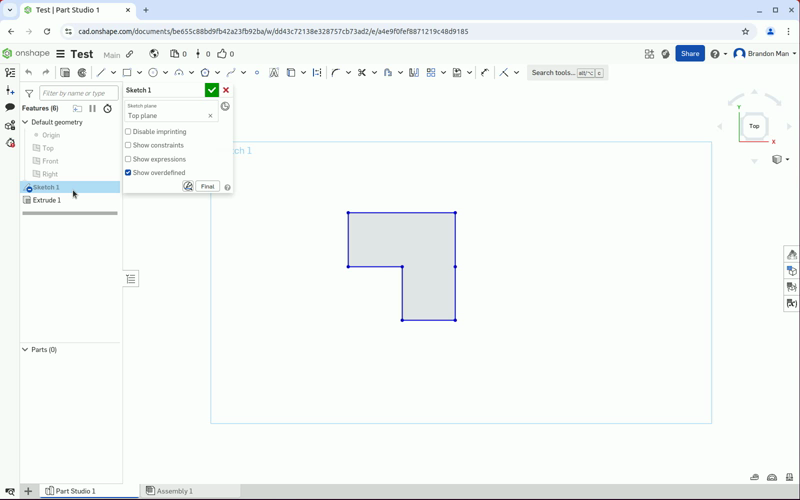
mouse_move(229, 92)
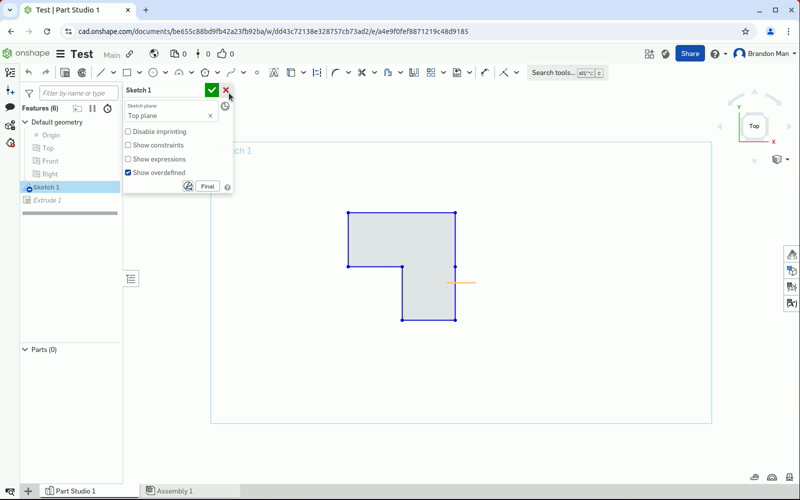
click(229, 92)
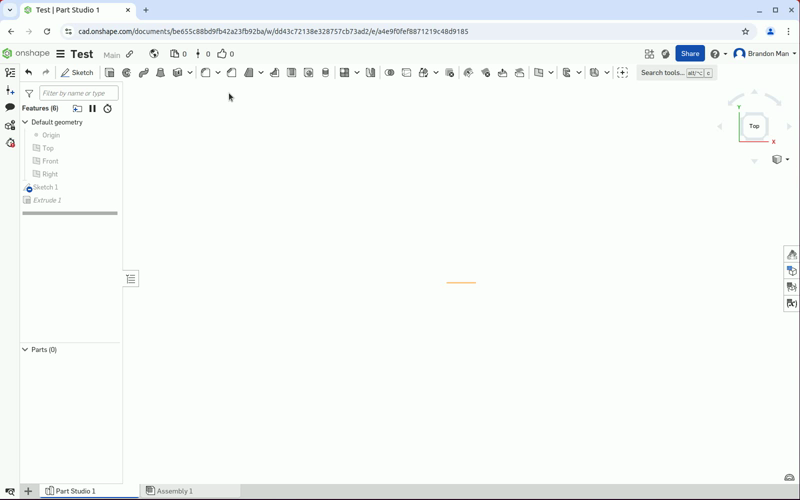
mouse_move(541, 75)
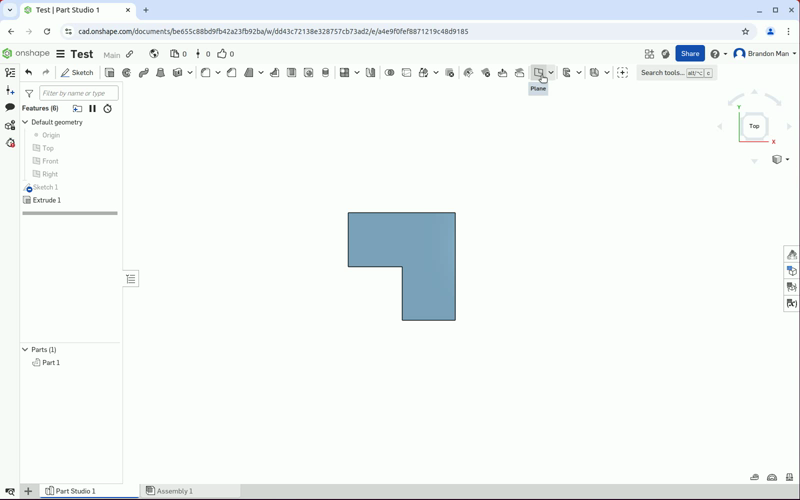
click(541, 75)
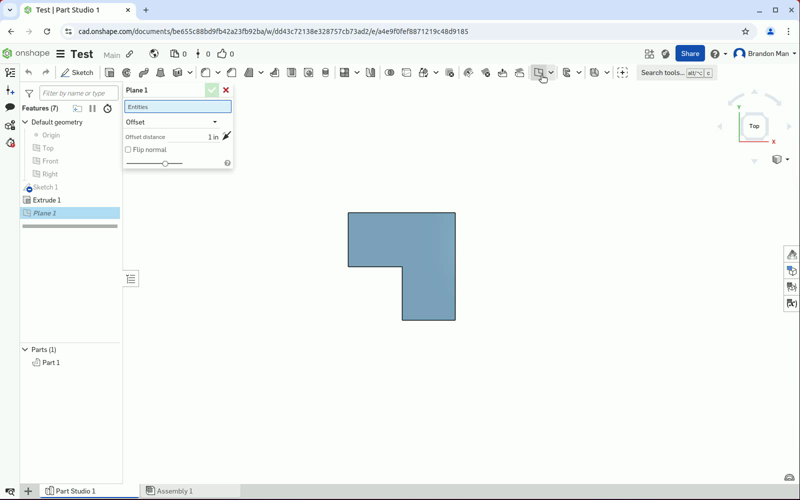
mouse_move(73, 150)
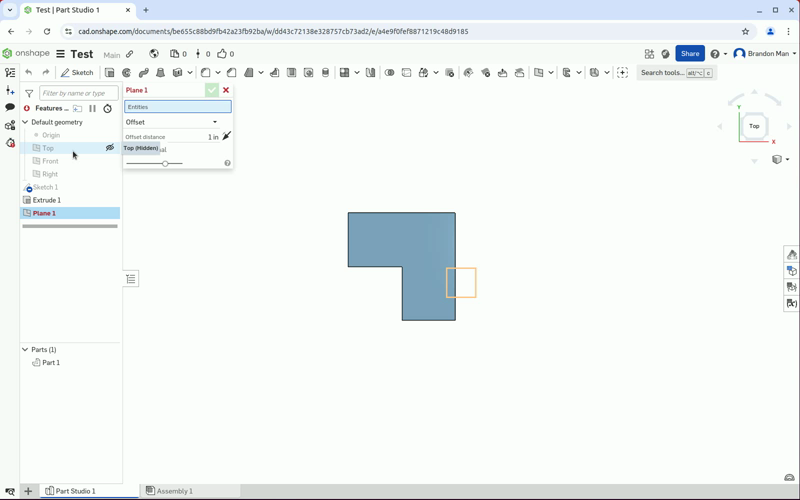
click(73, 150)
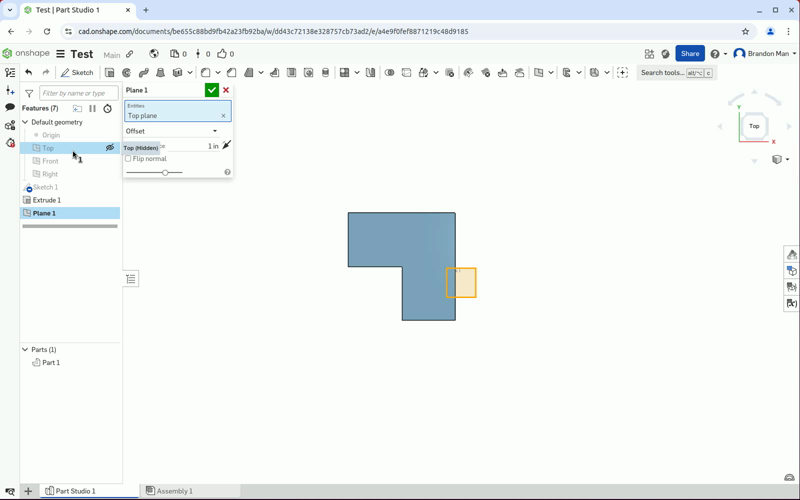
key(tab, 2)
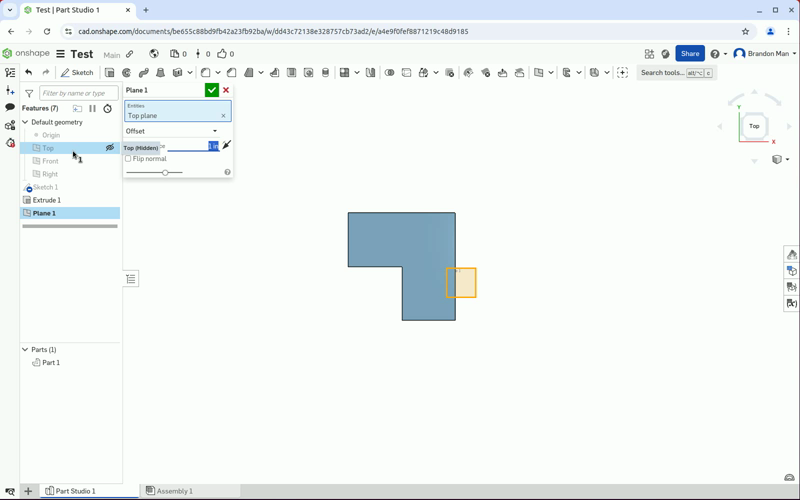
text(11.061)
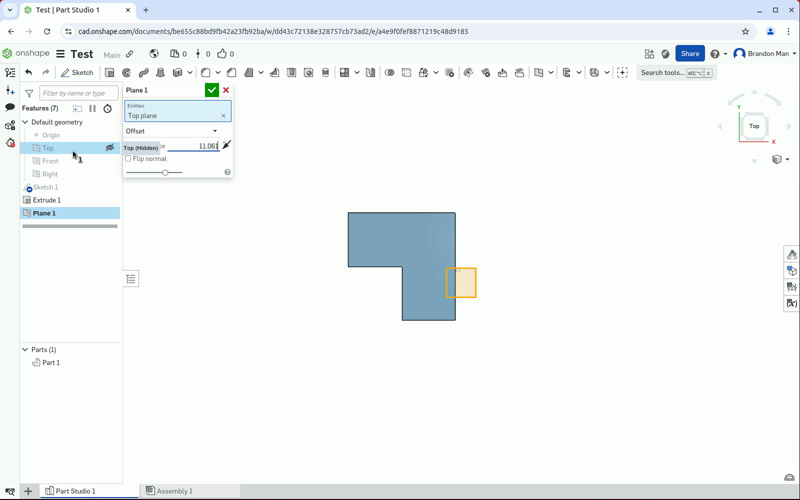
key(enter, 2)
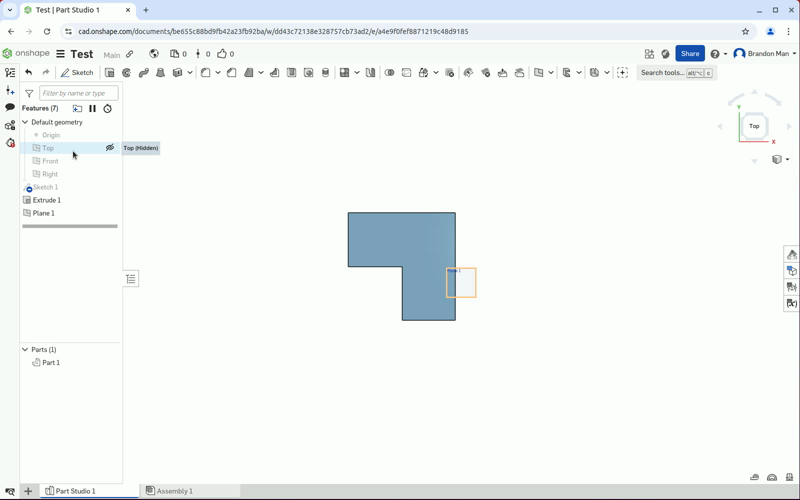
key(shift+s)
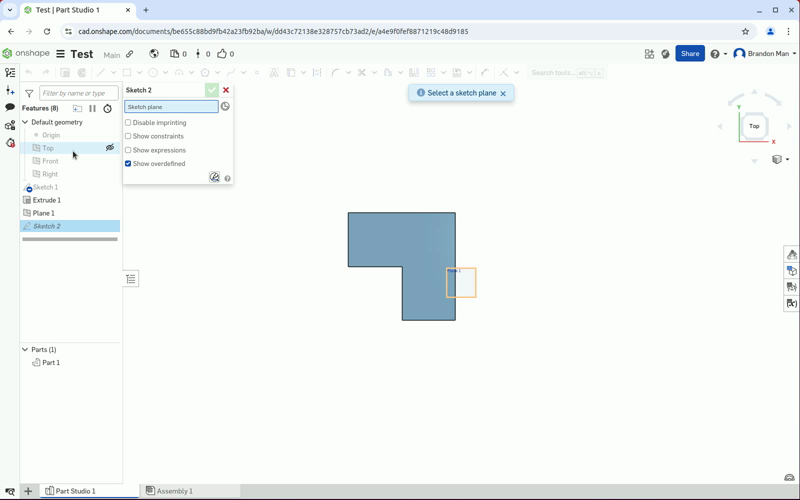
mouse_move(73, 215)
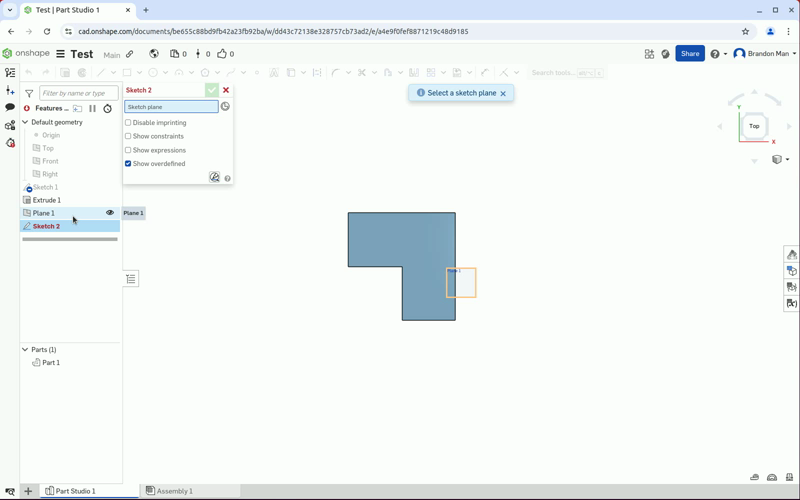
click(73, 215)
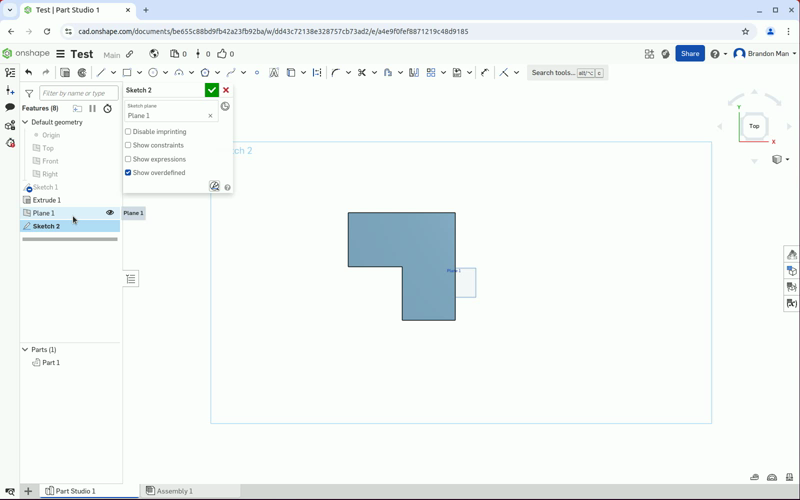
mouse_move(73, 352)
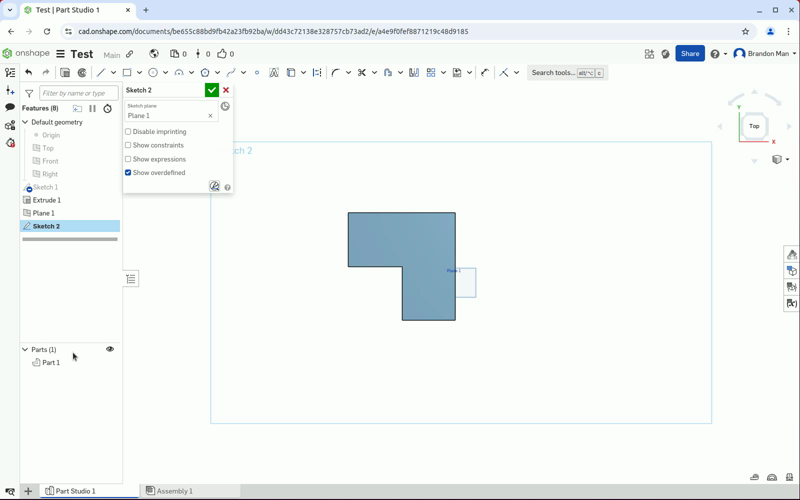
key(y)
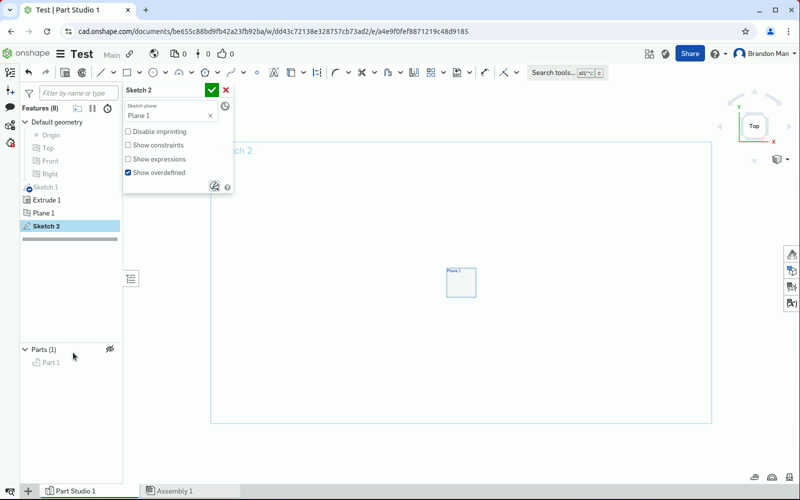
key(l)
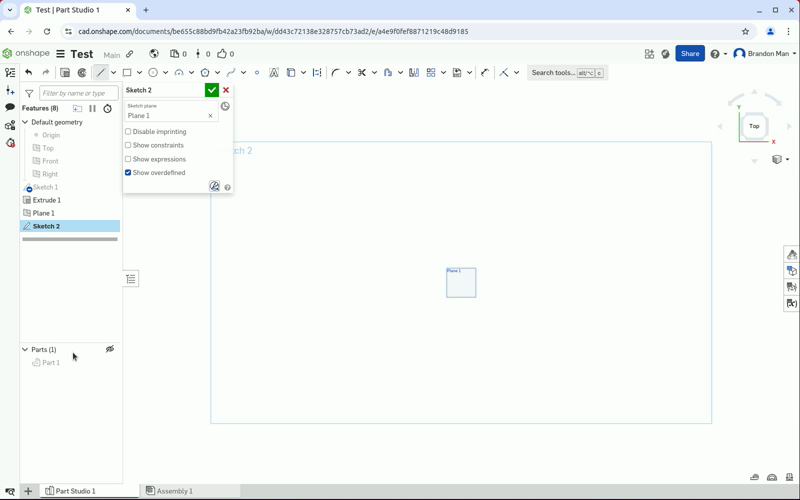
key_down(shift)
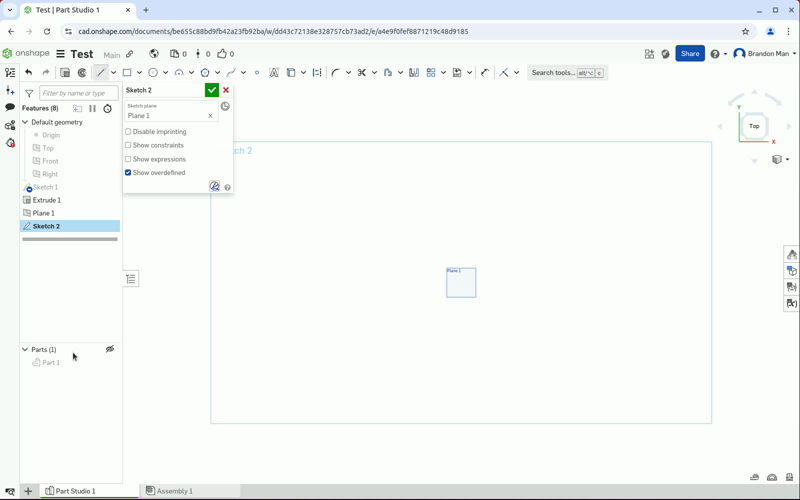
mouse_move(348, 266)
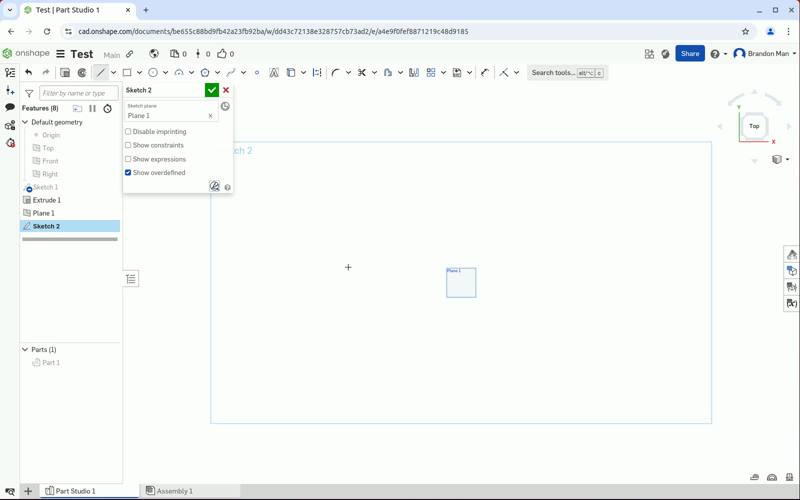
click(348, 266)
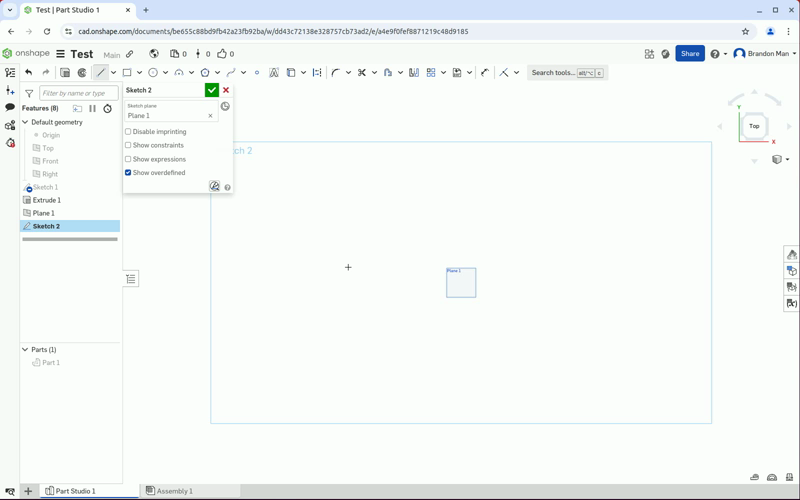
key_up(shift)
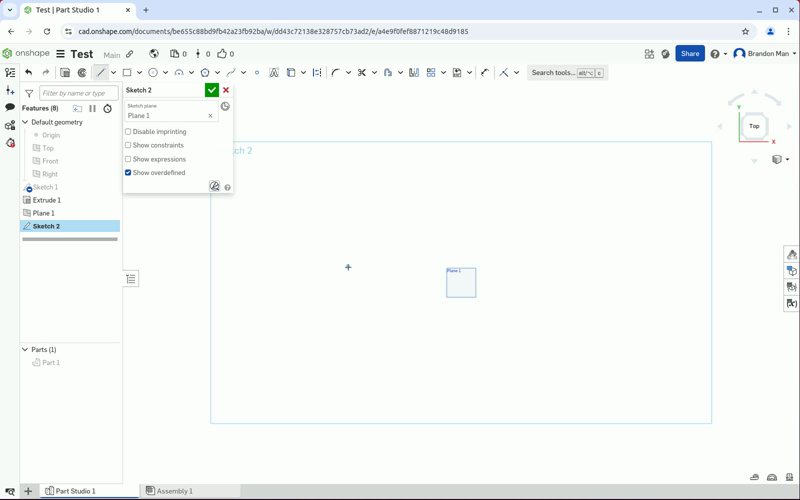
key_down(shift)
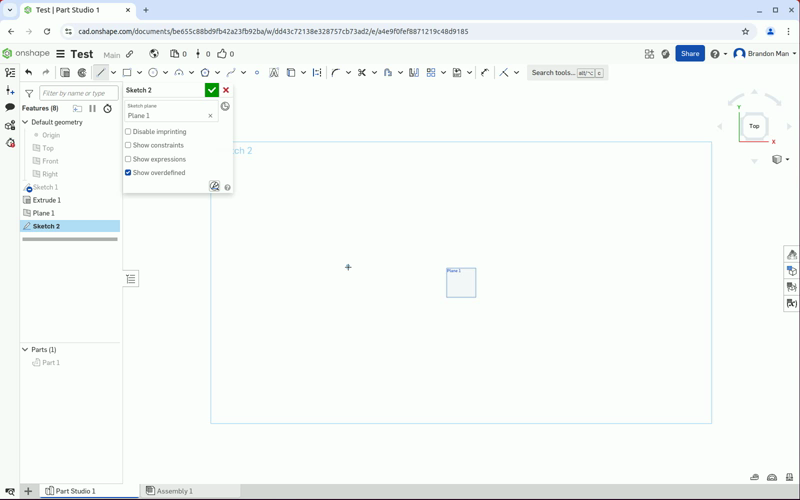
mouse_move(378, 266)
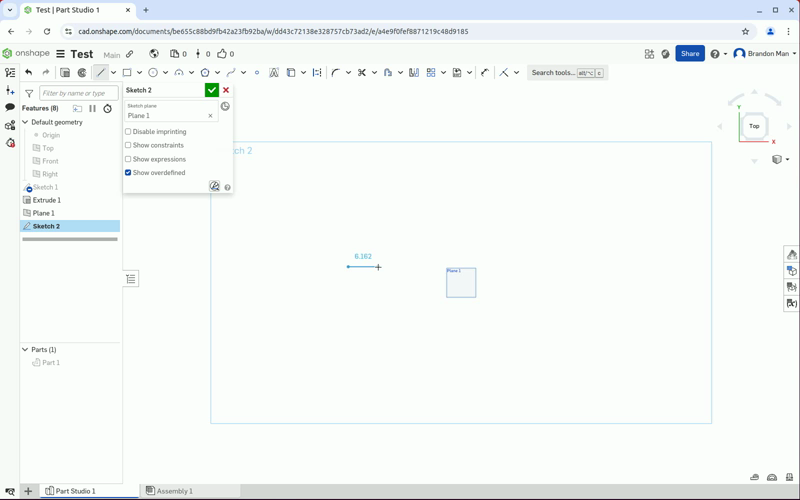
mouse_move(402, 266)
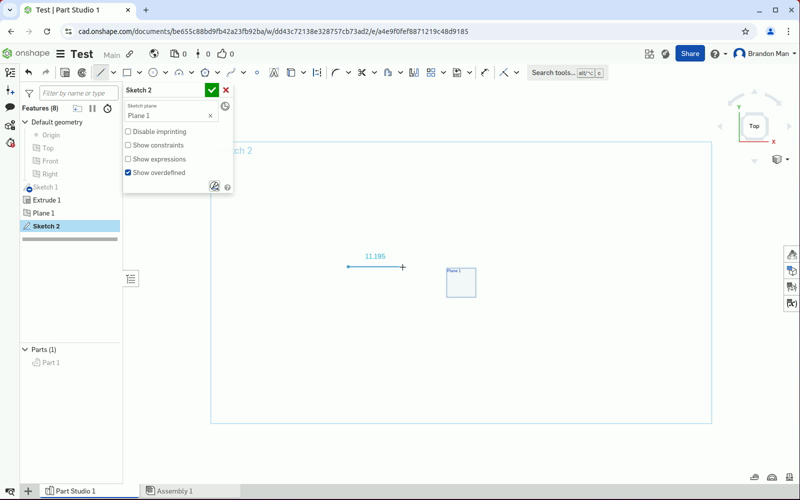
click(402, 266)
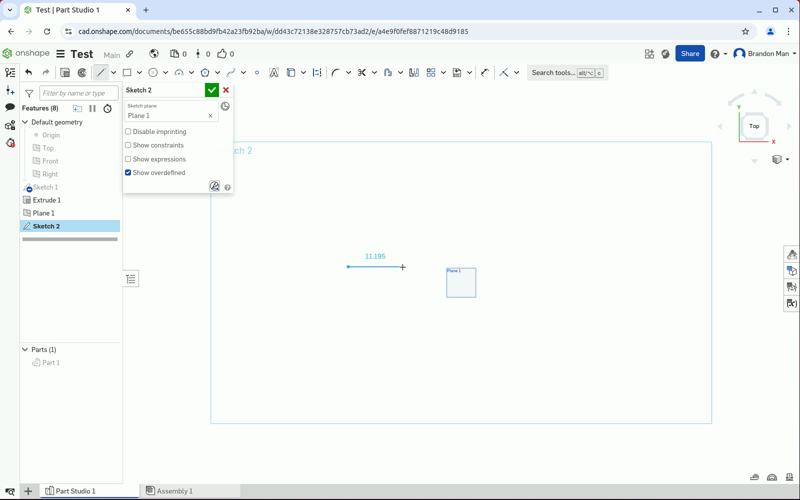
key_up(shift)
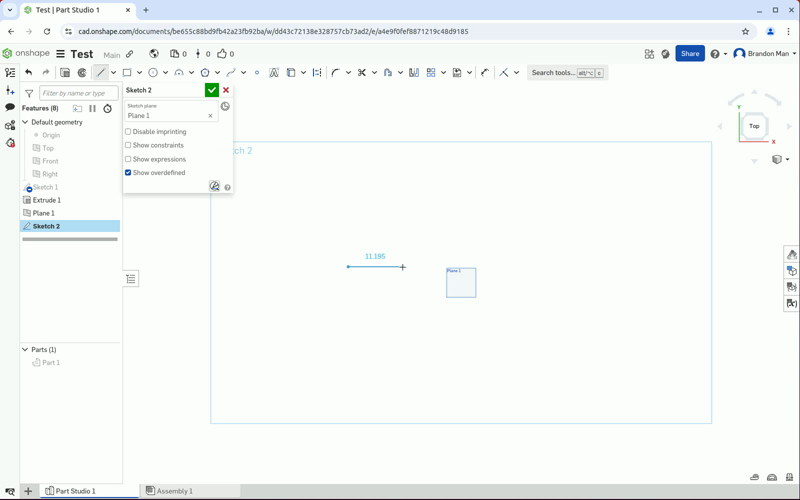
key_down(shift)
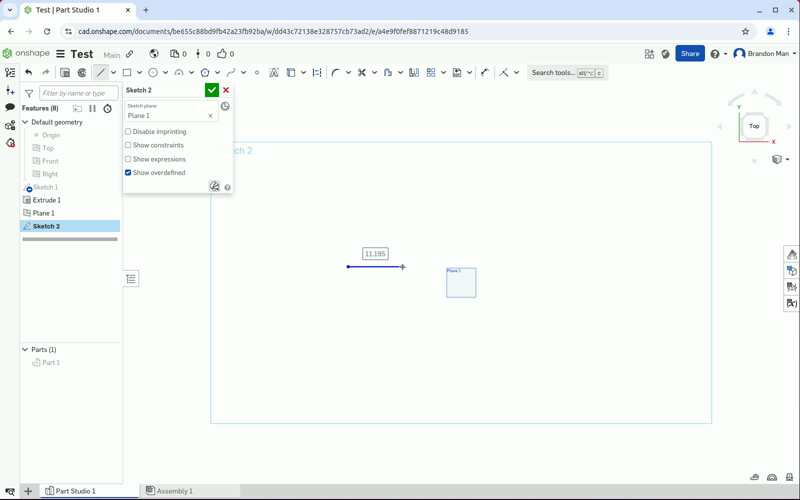
mouse_move(432, 266)
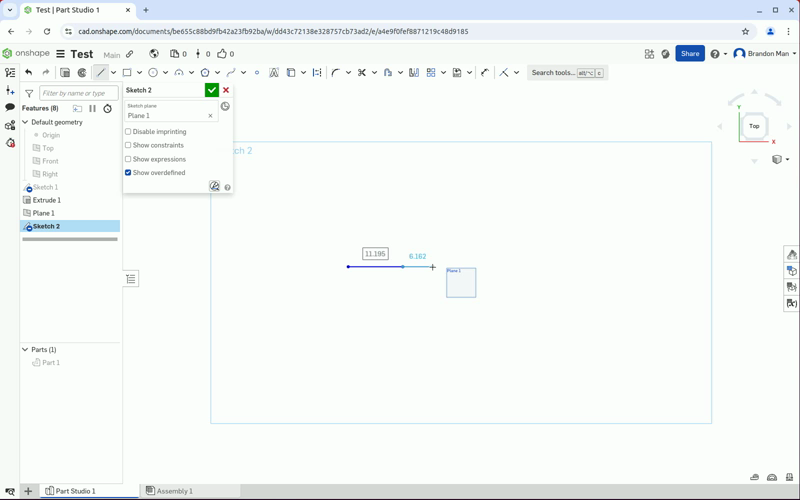
mouse_move(402, 212)
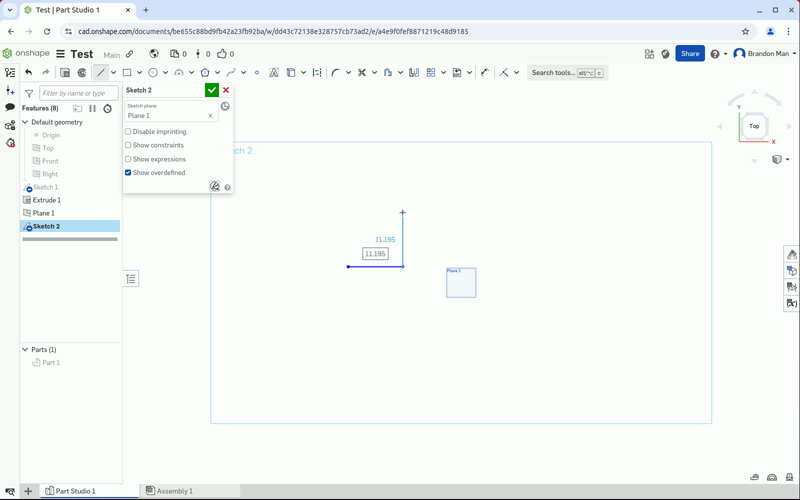
click(402, 212)
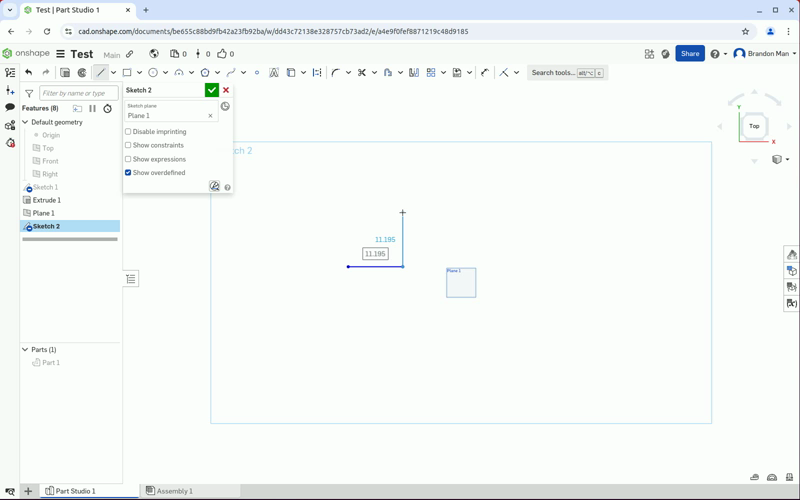
key_up(shift)
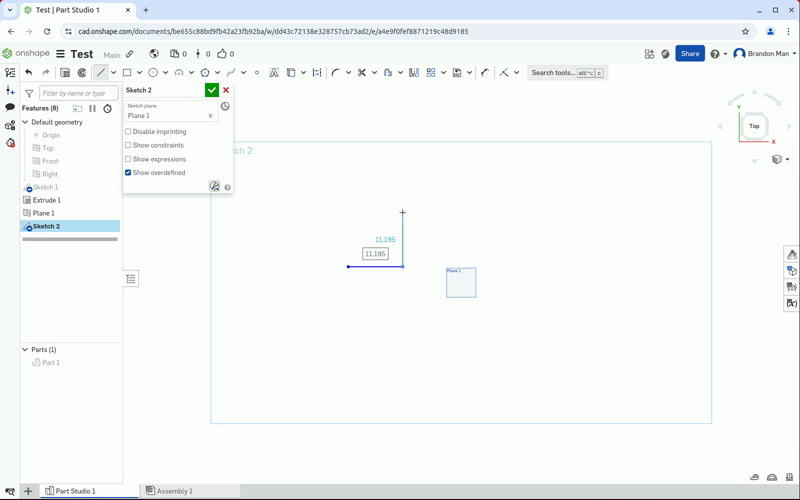
key_down(shift)
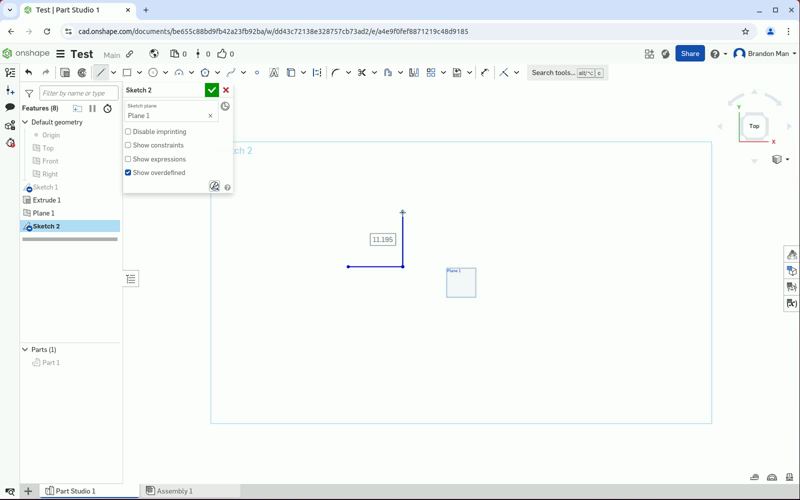
mouse_move(432, 212)
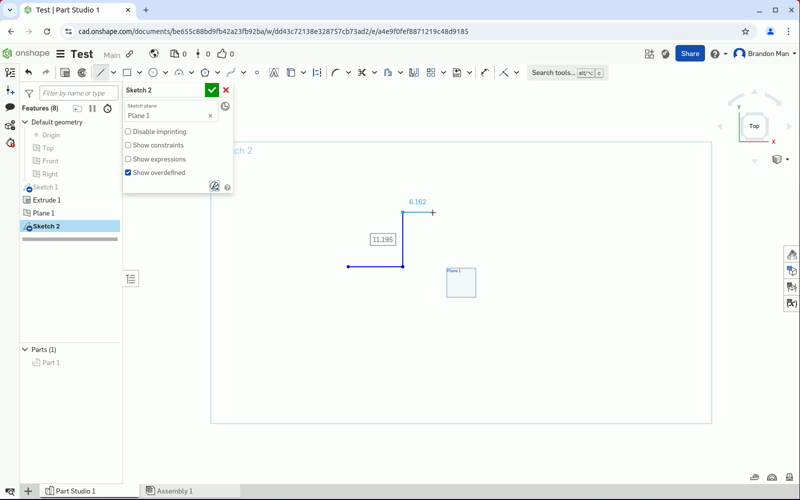
mouse_move(348, 212)
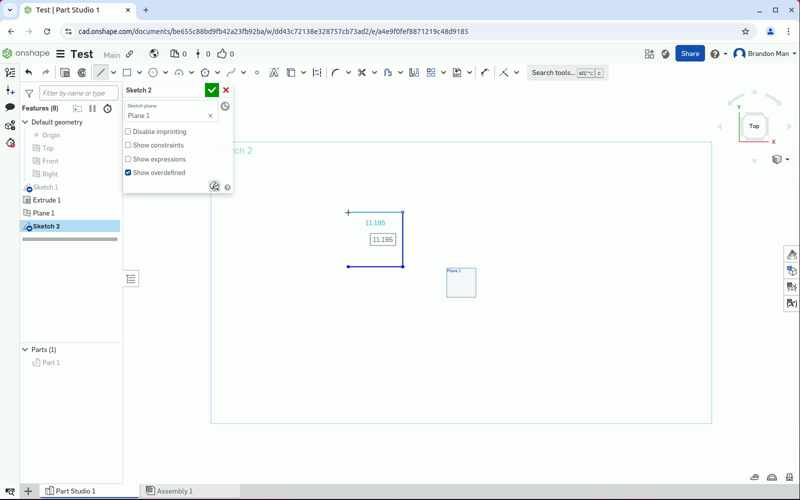
click(348, 212)
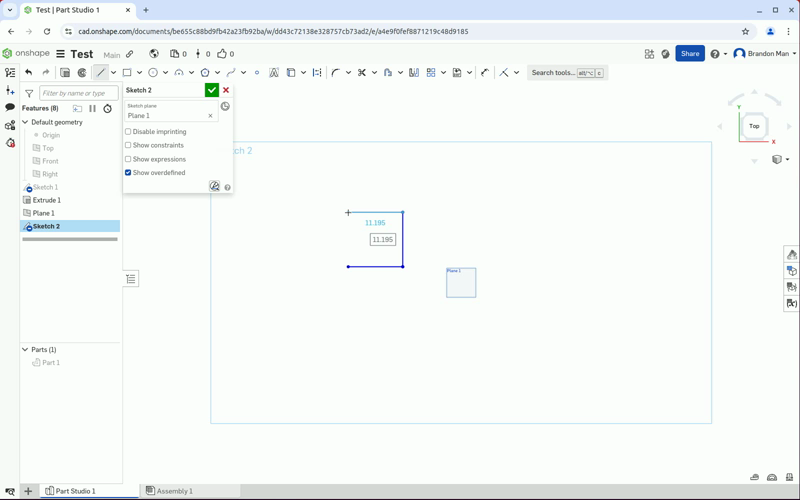
key_up(shift)
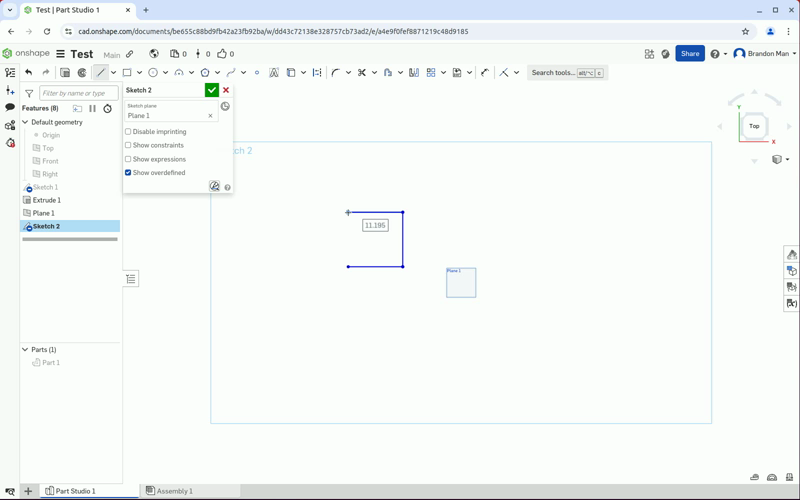
mouse_move(378, 212)
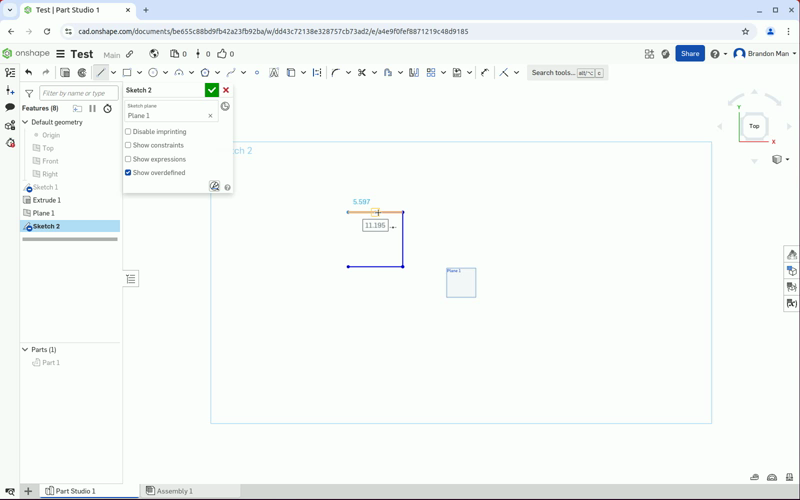
key_down(shift)
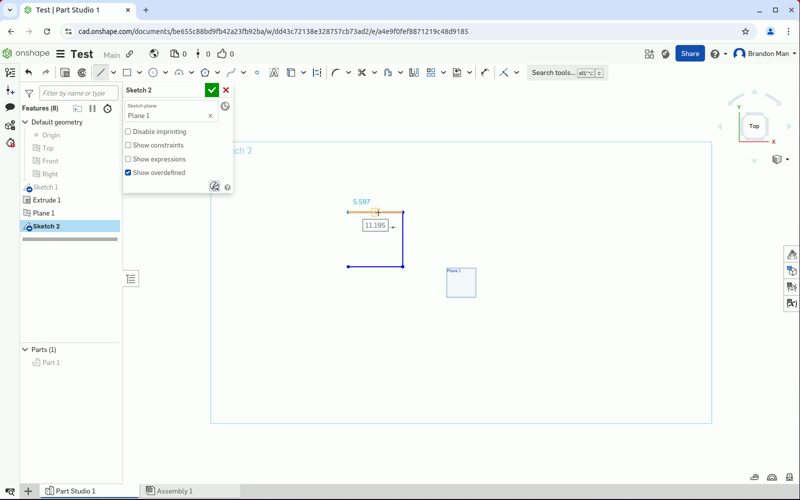
mouse_move(348, 266)
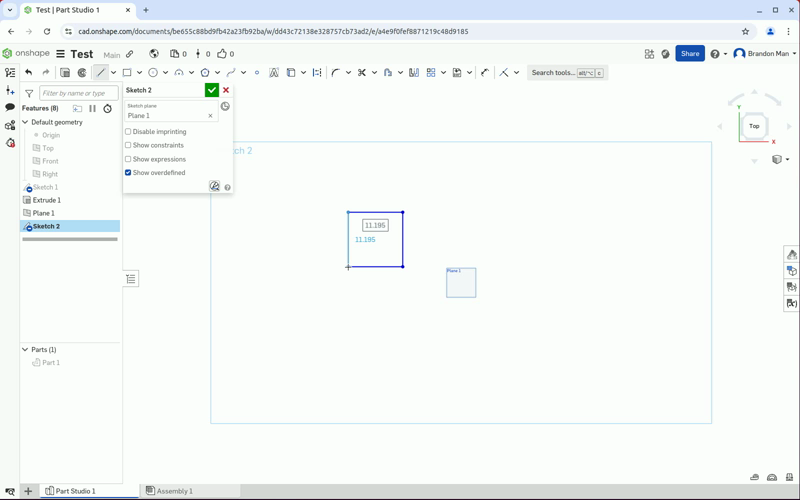
key_up(shift)
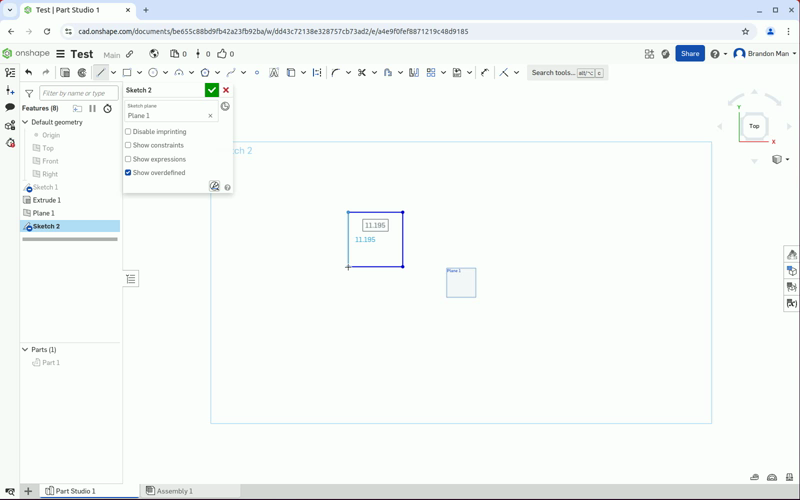
click(348, 266)
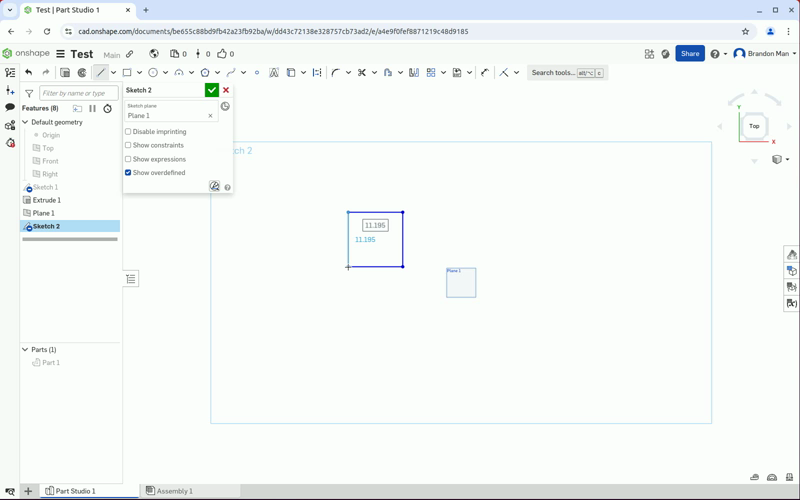
key(esc)
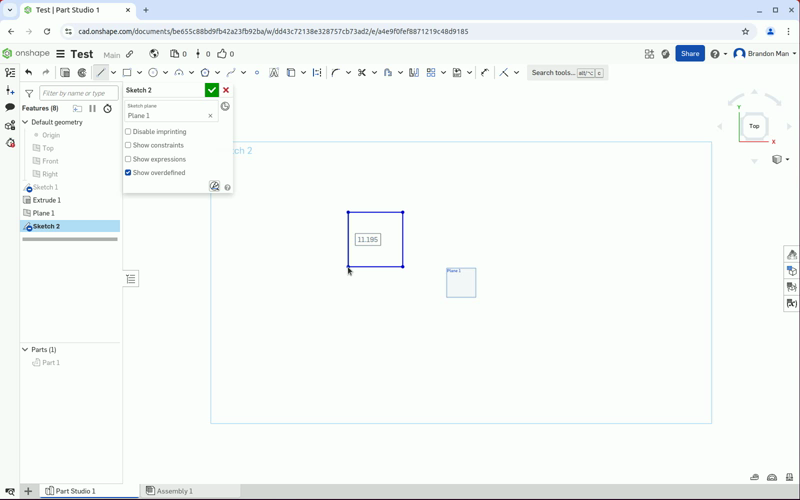
mouse_move(369, 231)
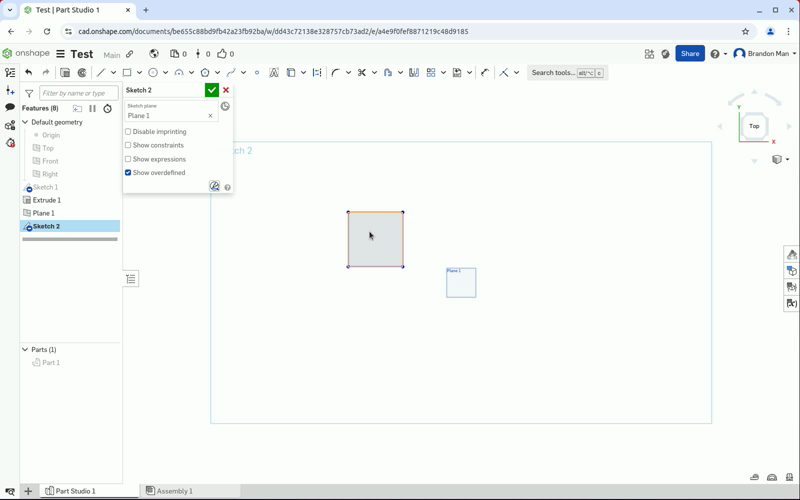
click(369, 231)
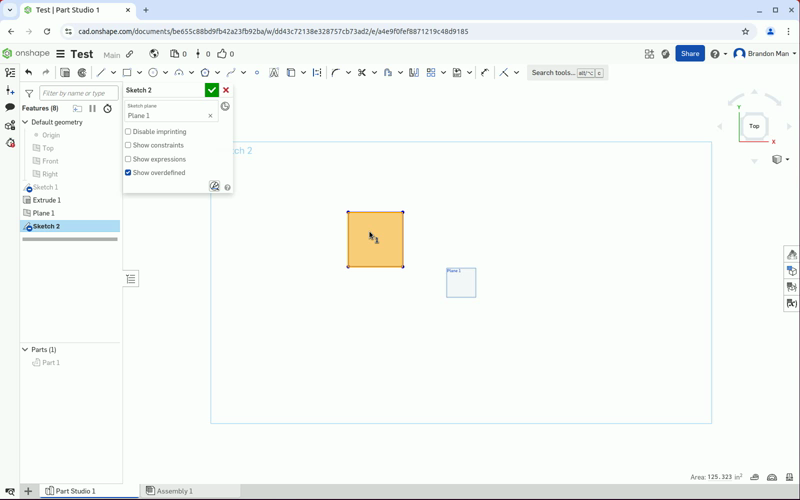
mouse_move(73, 352)
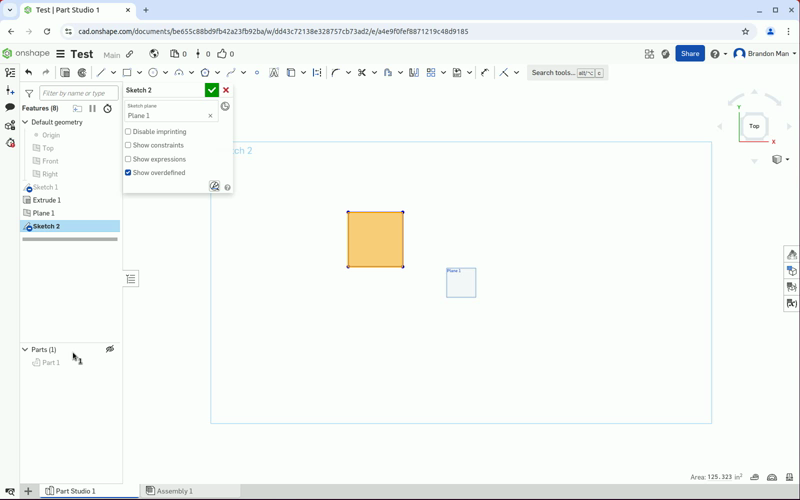
key(shift+y)
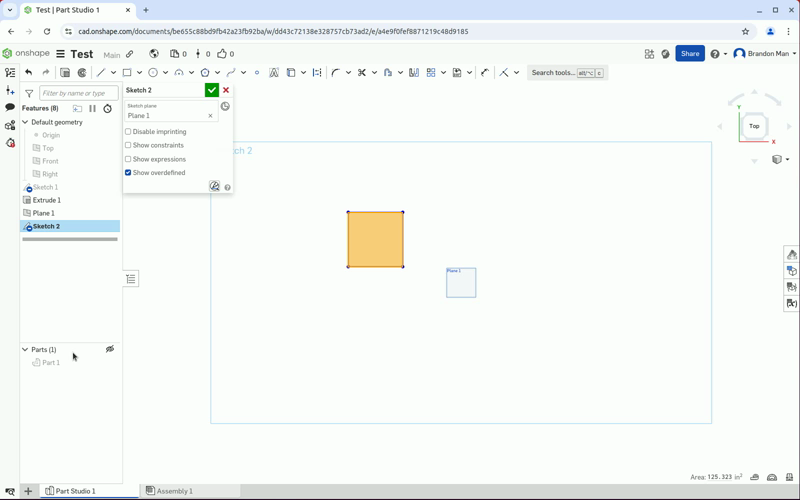
key(shift+e)
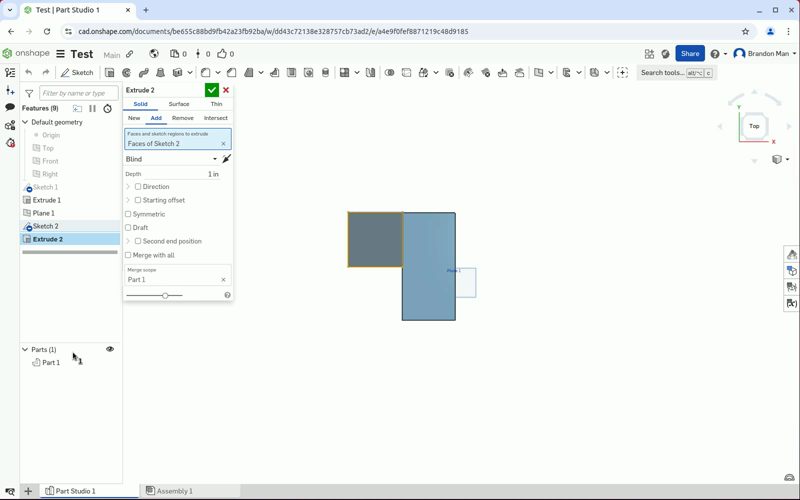
mouse_move(143, 106)
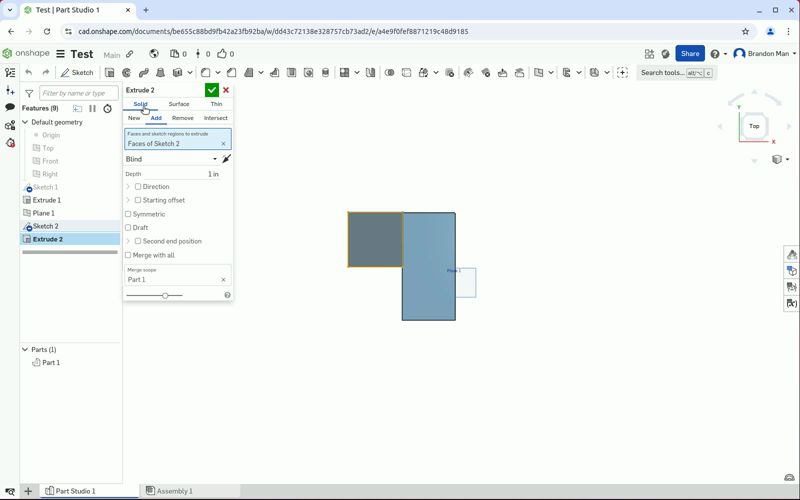
click(143, 106)
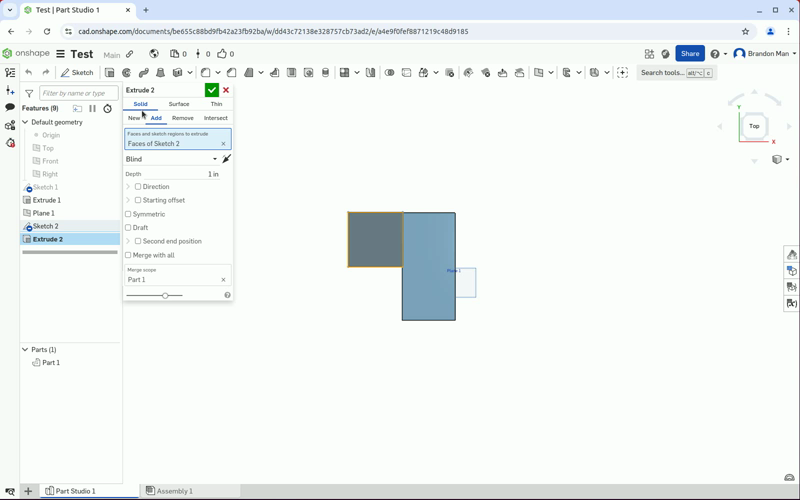
mouse_move(137, 120)
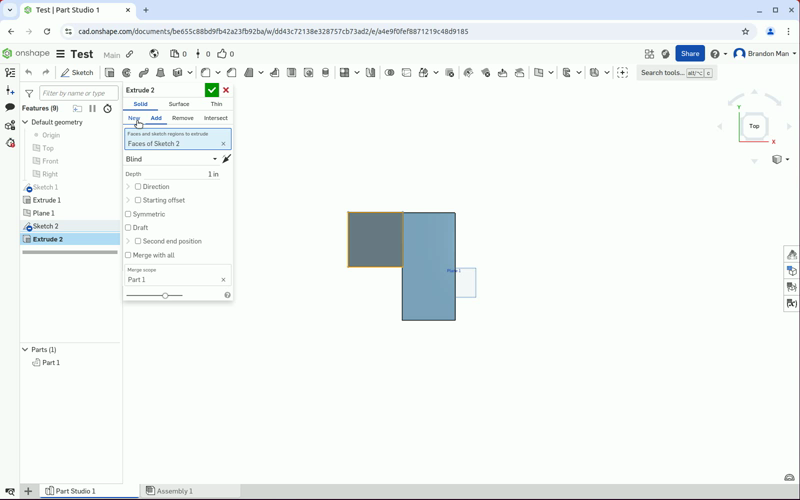
click(137, 120)
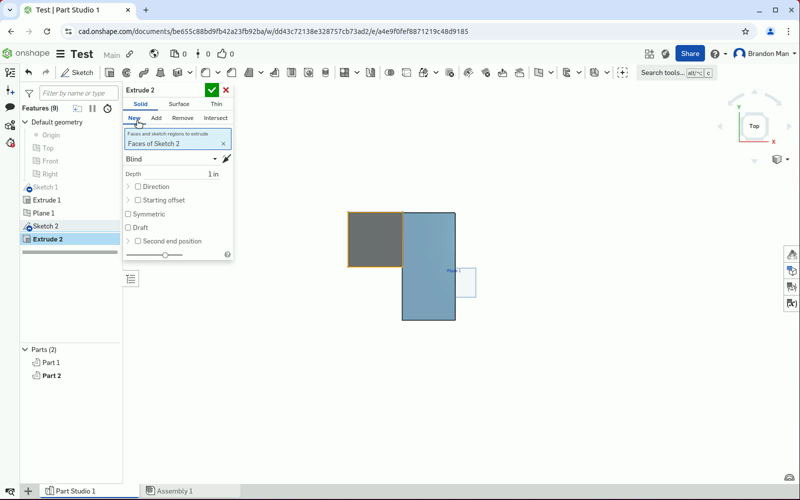
key(tab, 4)
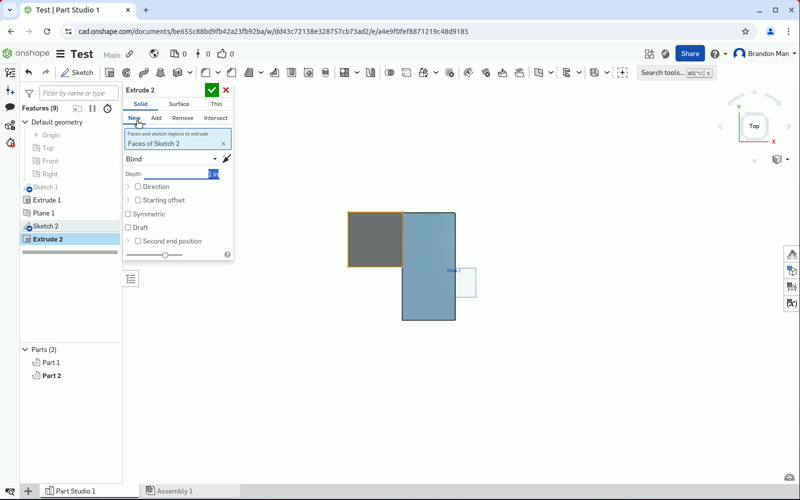
text(11.073)
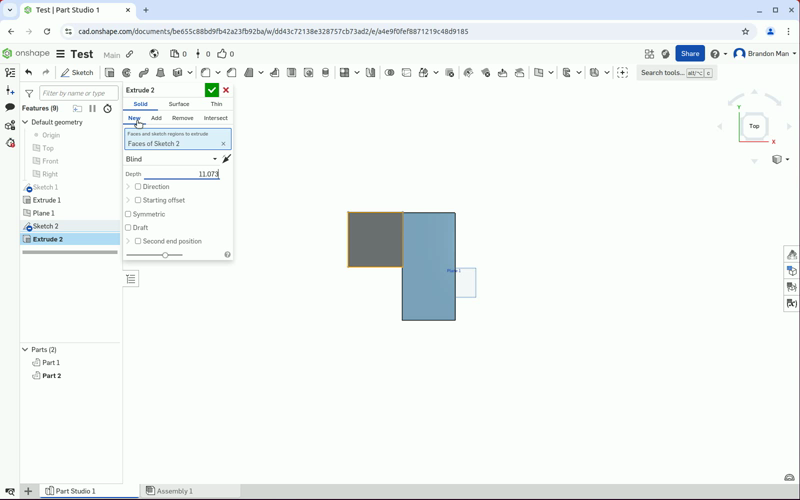
key(enter)
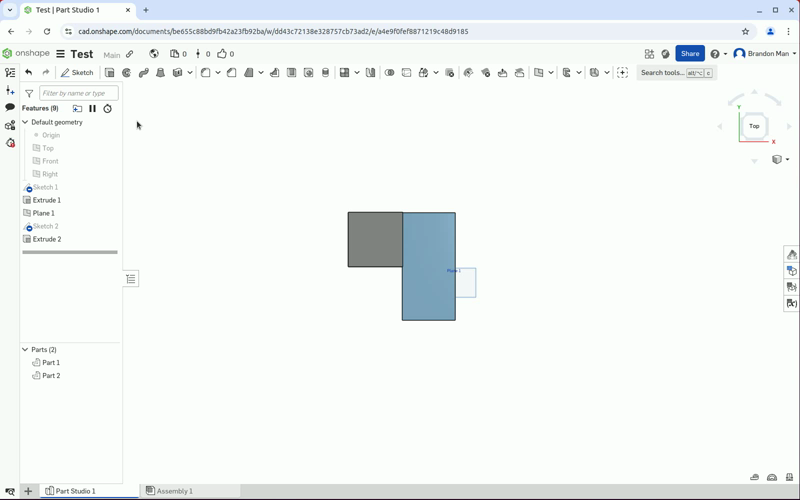
key(shift+h)
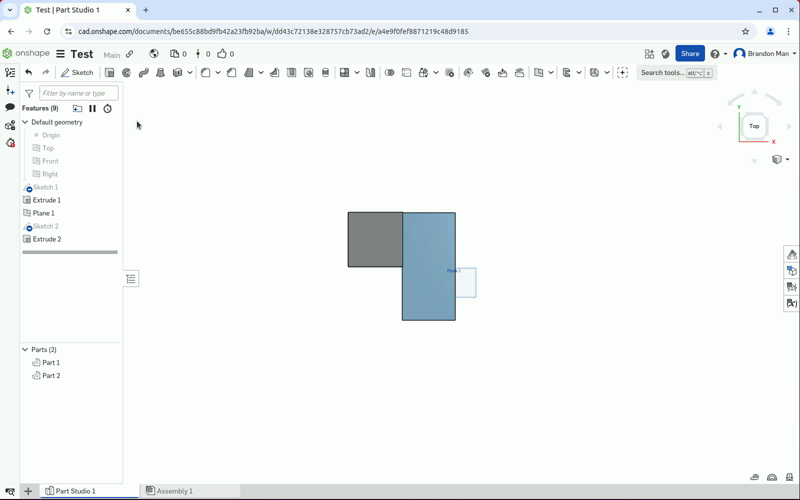
key(shift+h)
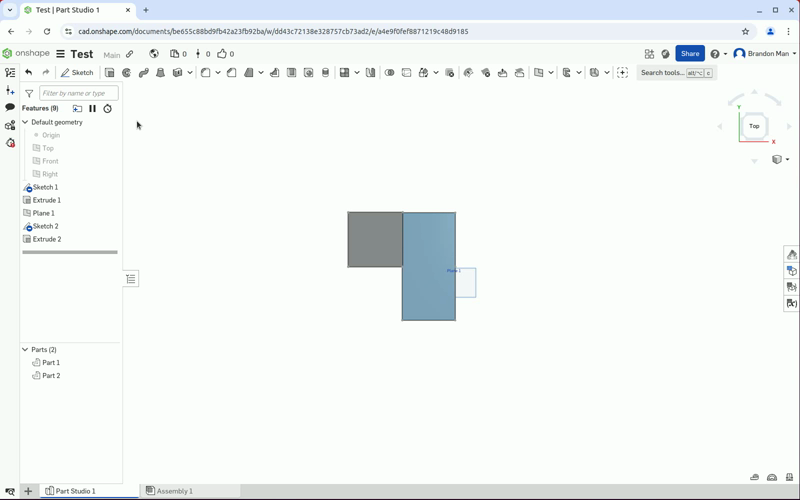
key(shift+7)
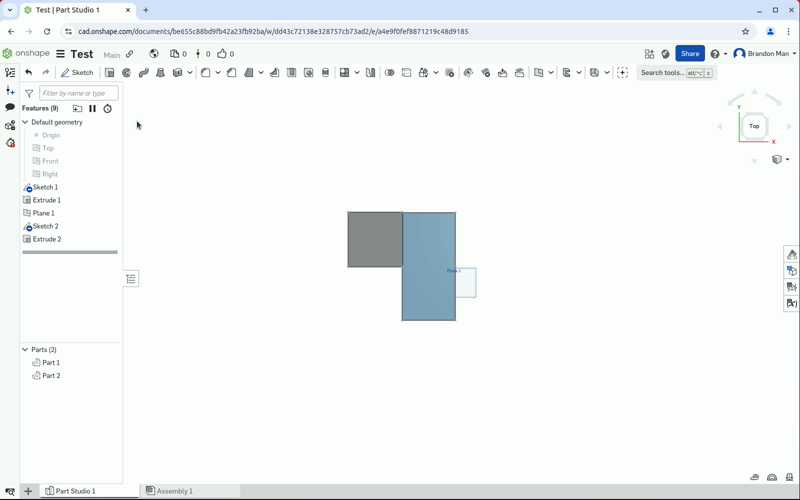
key(up, 3)
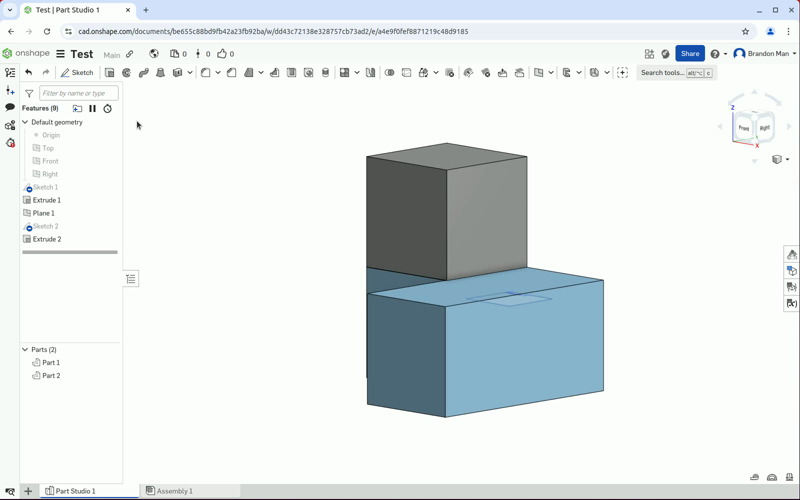
key(left, 3)
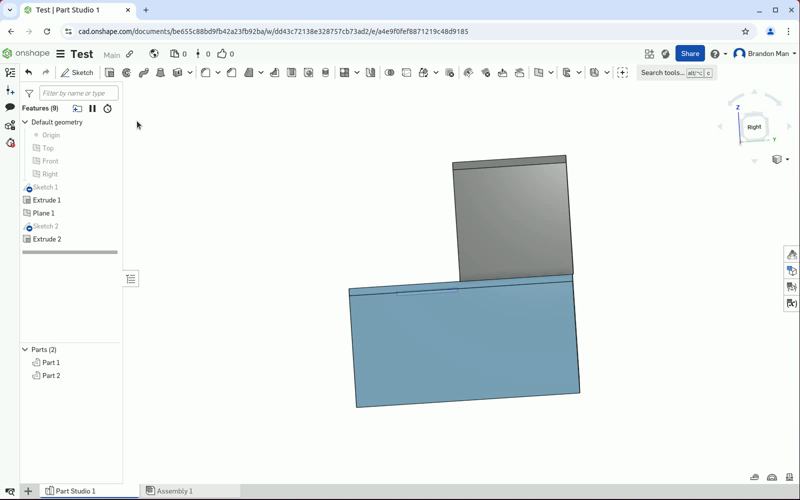
key(right, 3)
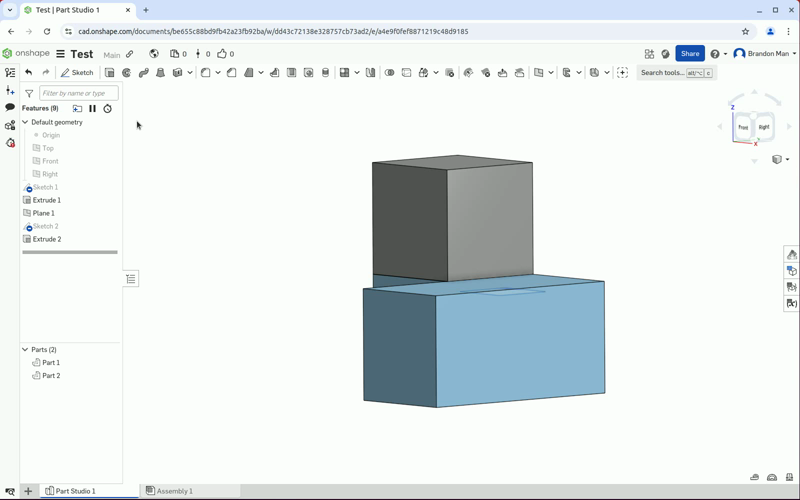
key(down, 3)
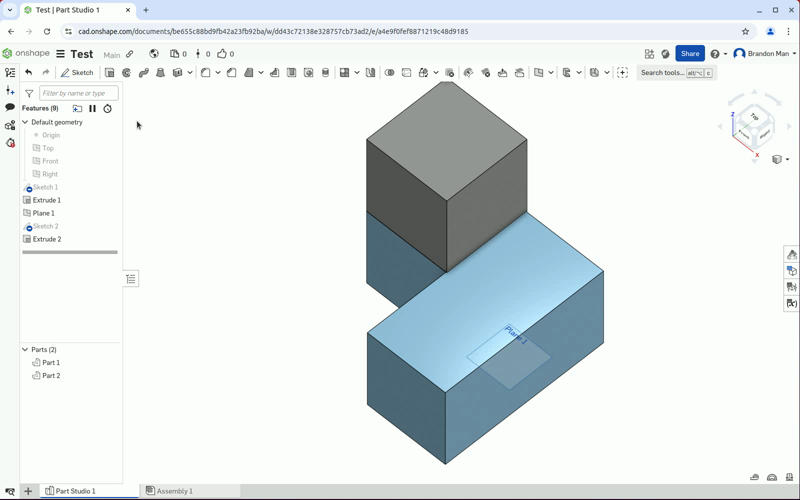
mouse_move(73, 189)
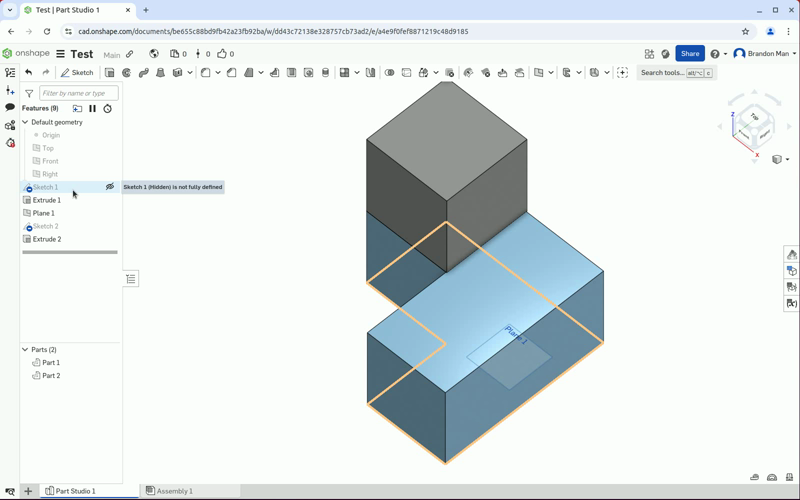
click(73, 189)